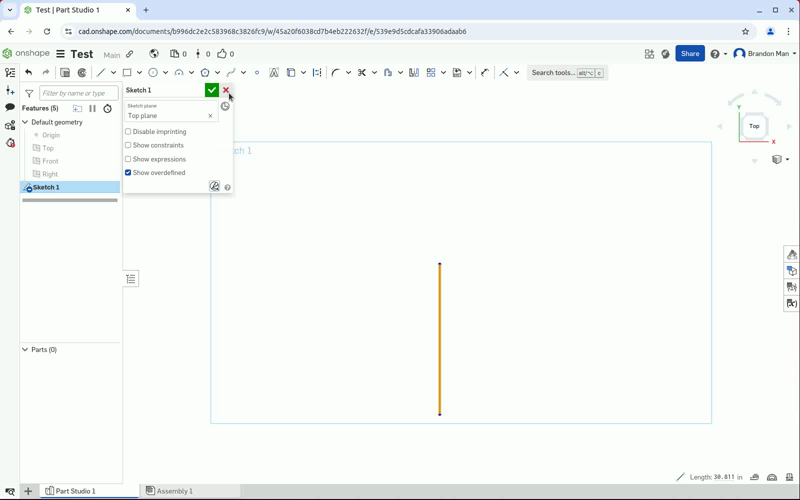
key(shift+h)
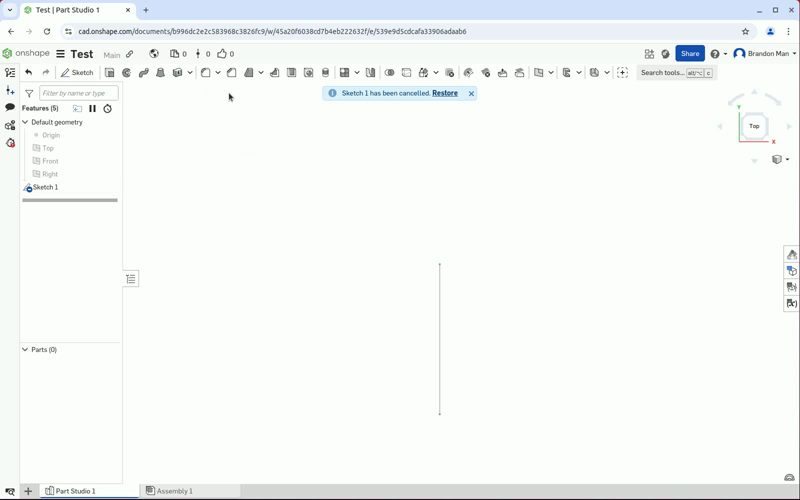
key(shift+s)
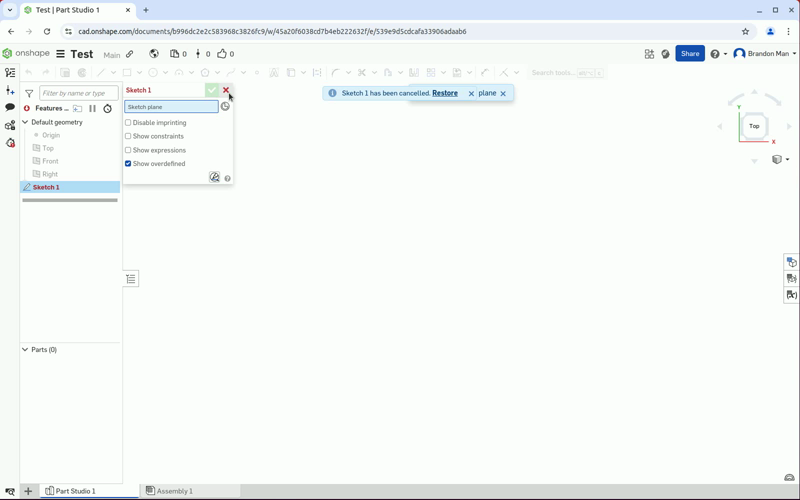
mouse_move(73, 150)
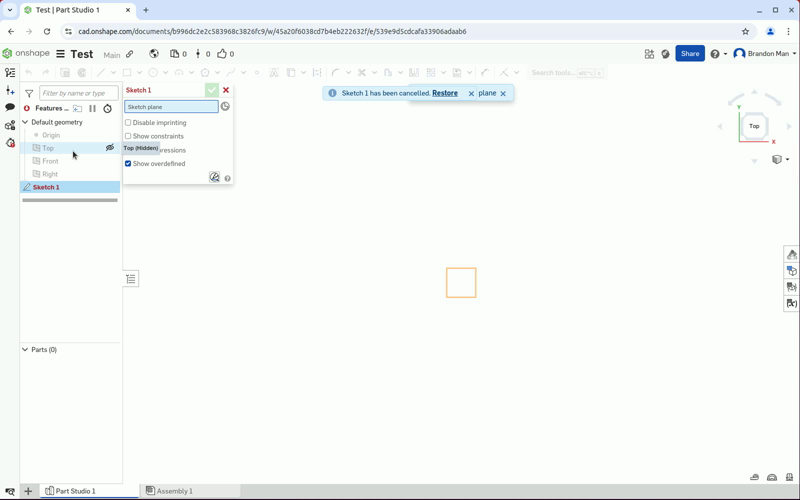
click(73, 150)
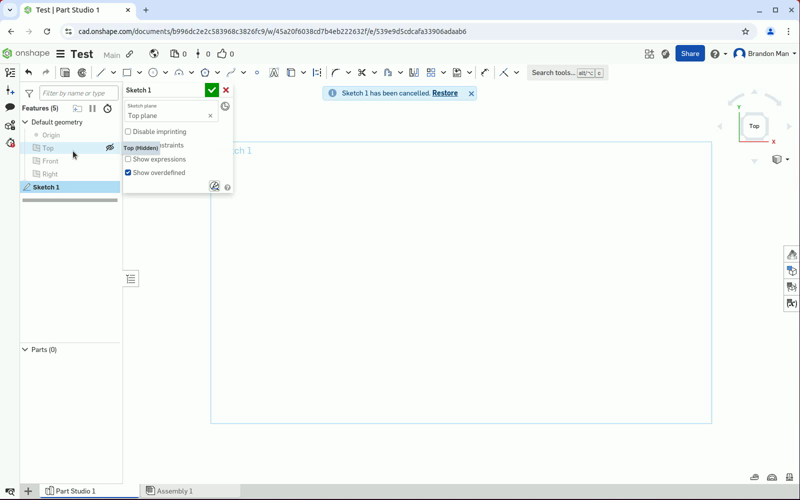
mouse_move(73, 352)
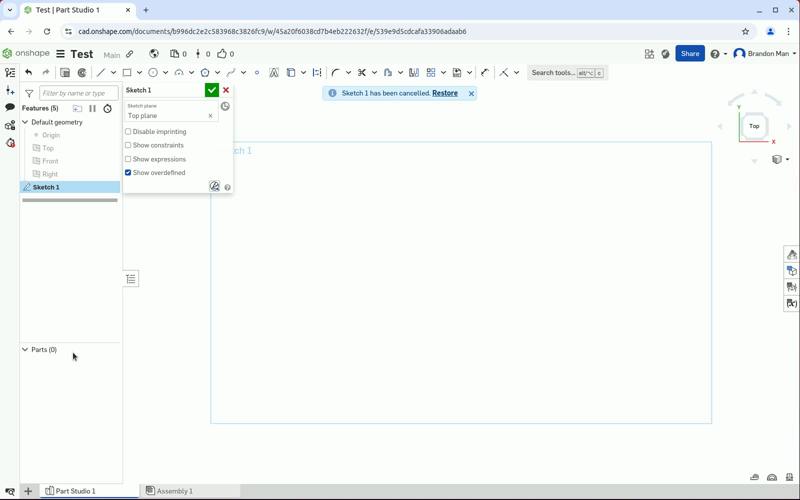
key(y)
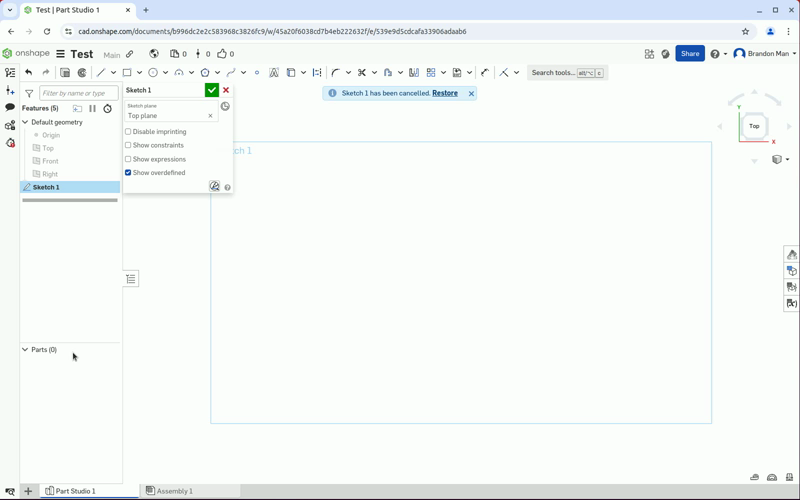
key(l)
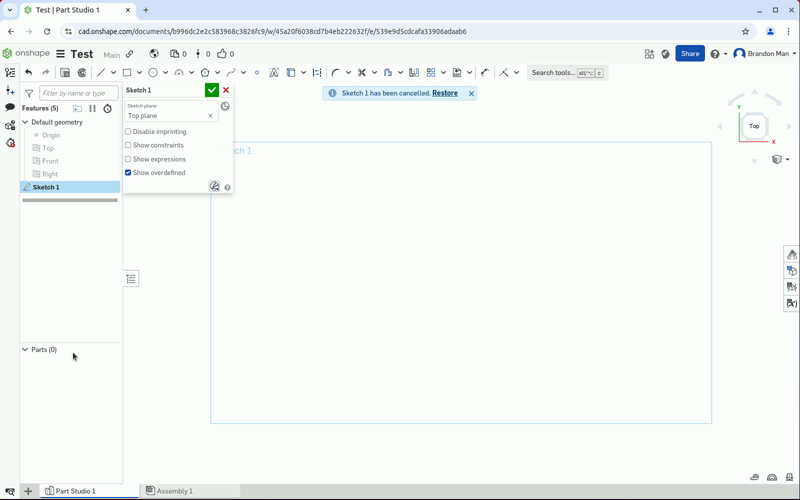
key_down(shift)
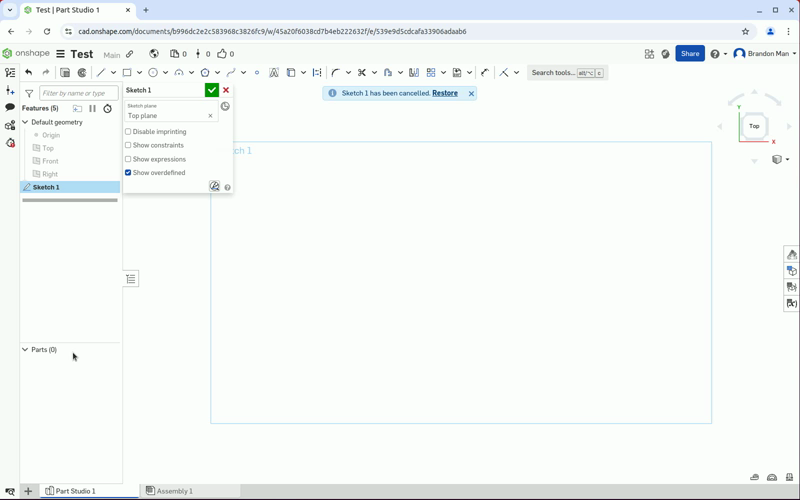
mouse_move(460, 282)
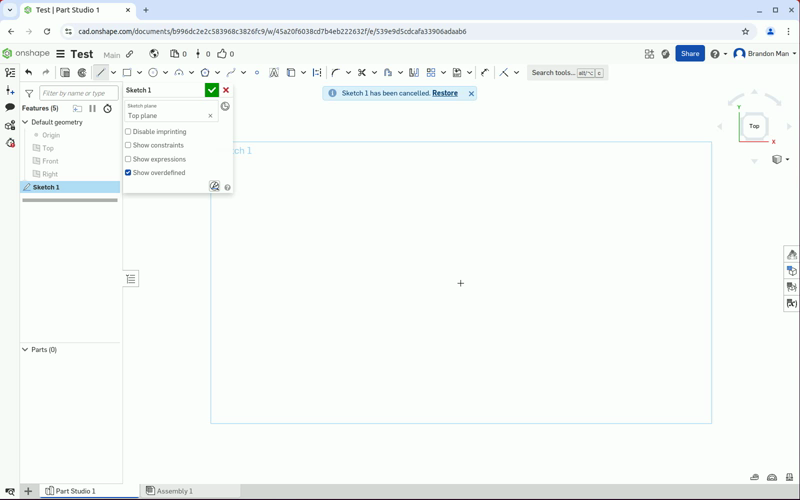
click(460, 282)
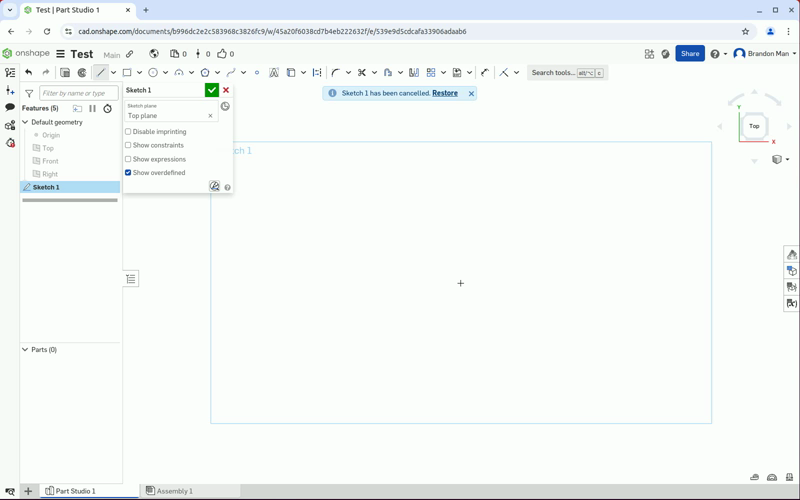
key_up(shift)
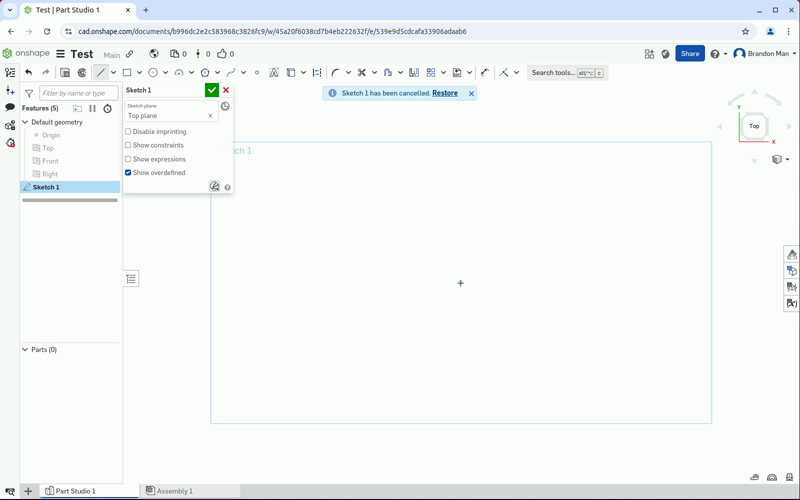
key_down(shift)
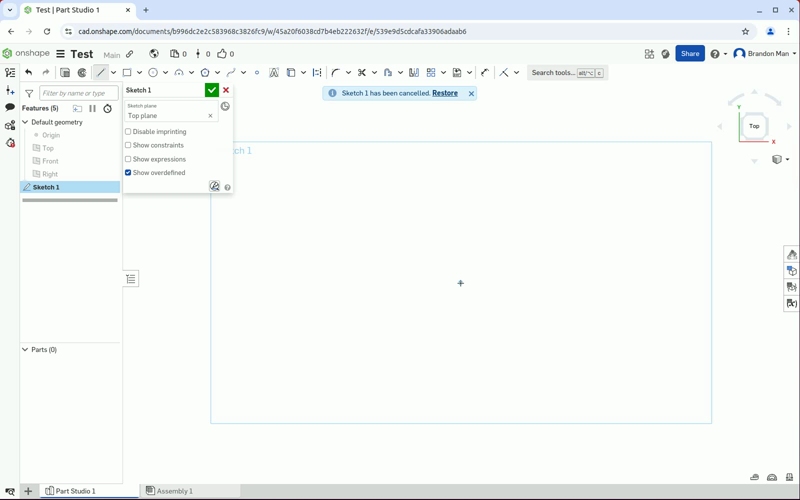
mouse_move(573, 282)
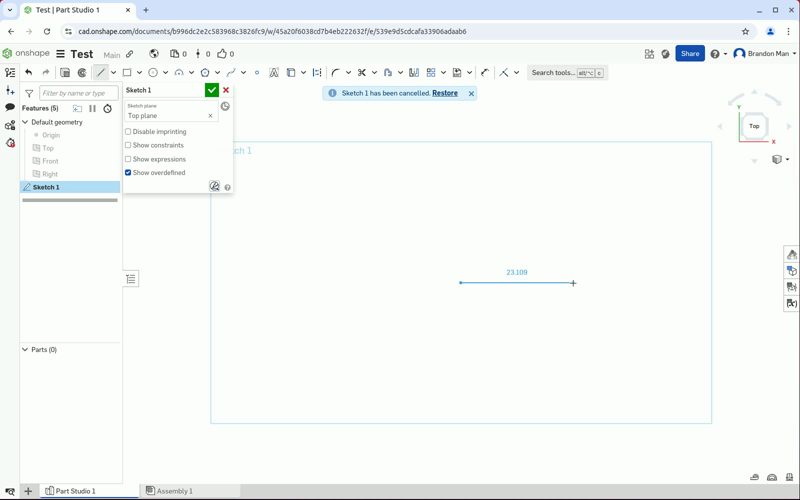
click(573, 282)
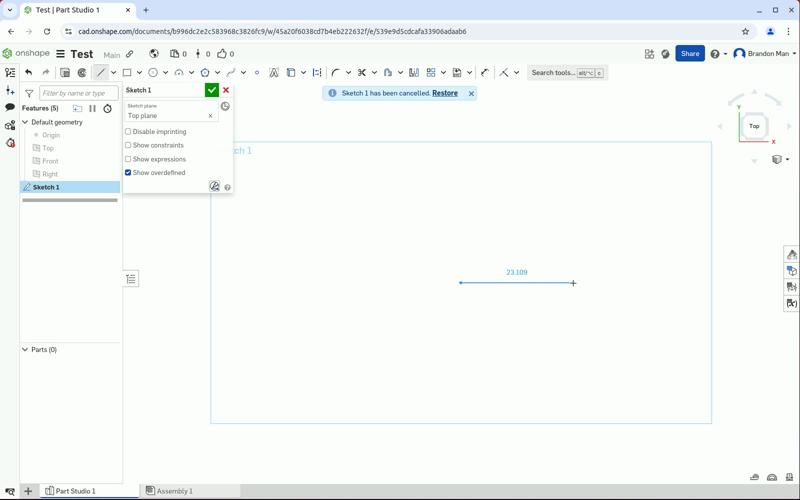
key_up(shift)
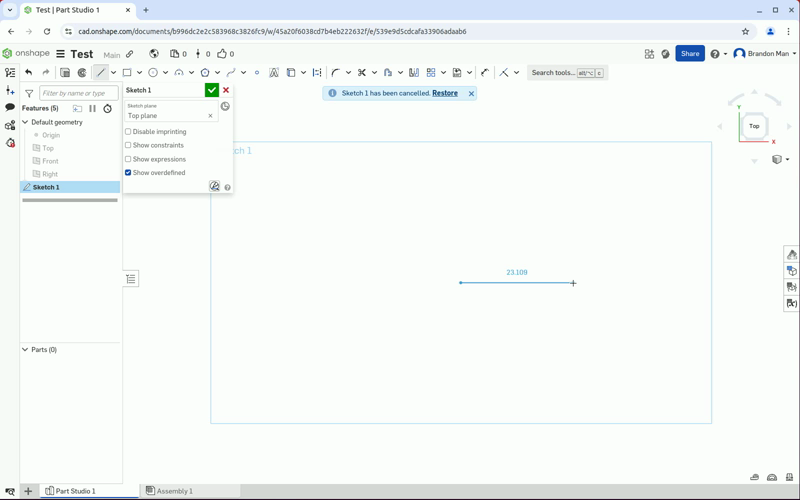
key_down(shift)
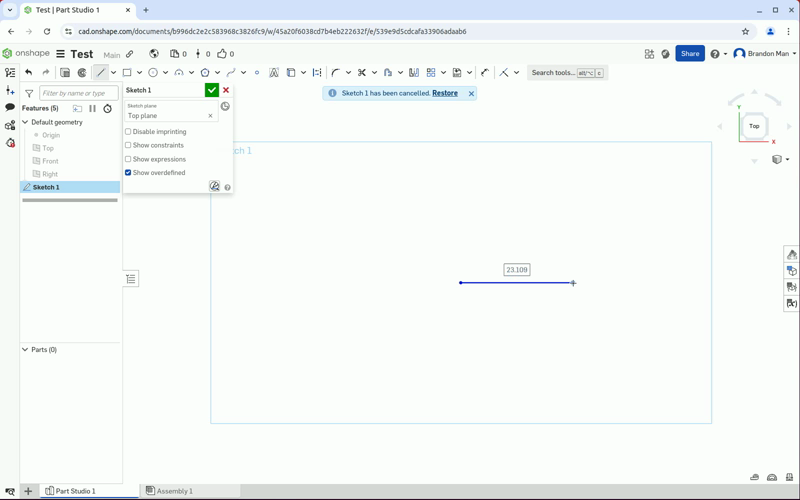
mouse_move(589, 282)
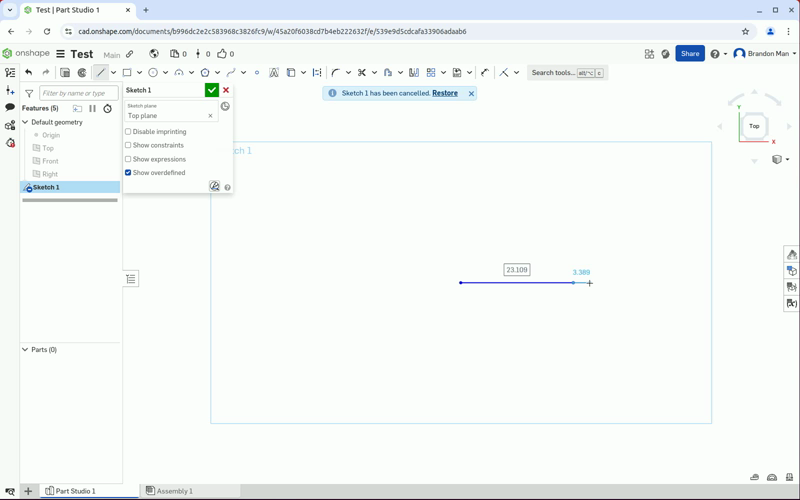
mouse_move(573, 226)
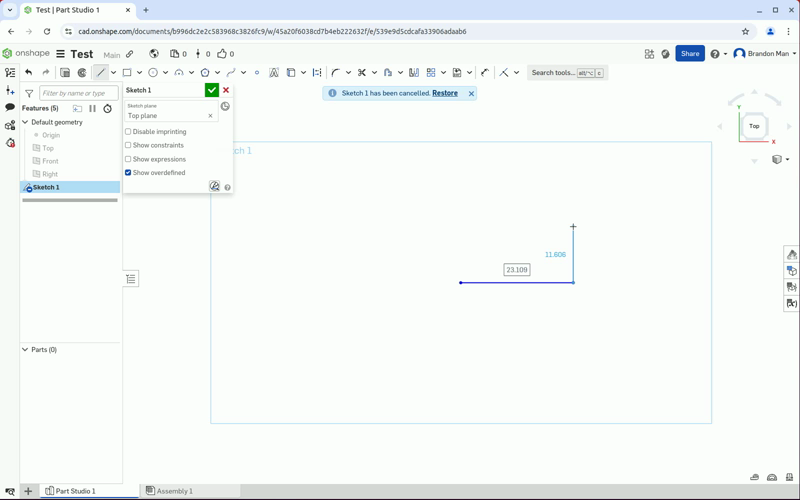
click(573, 226)
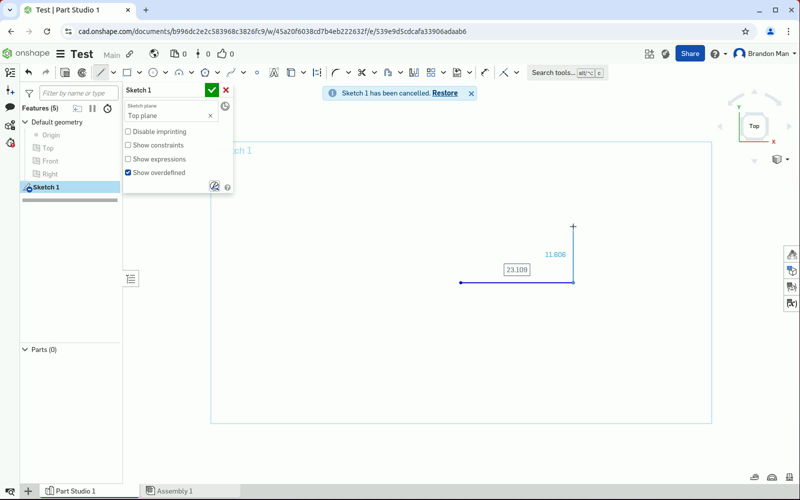
key_up(shift)
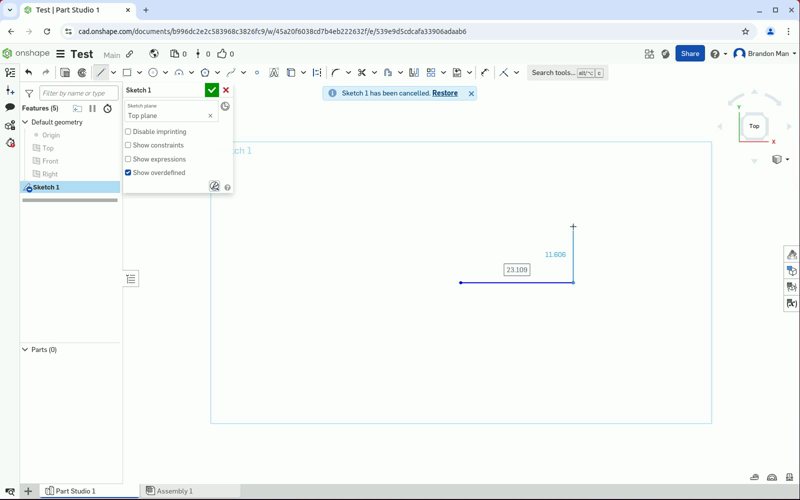
key_down(shift)
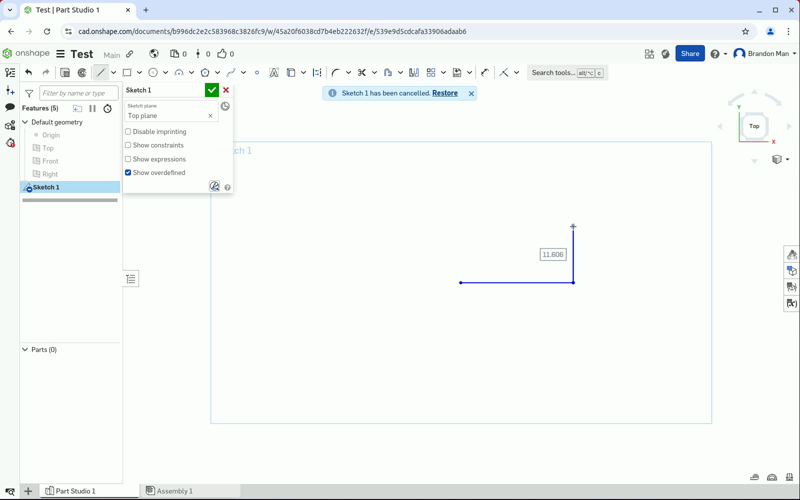
mouse_move(460, 226)
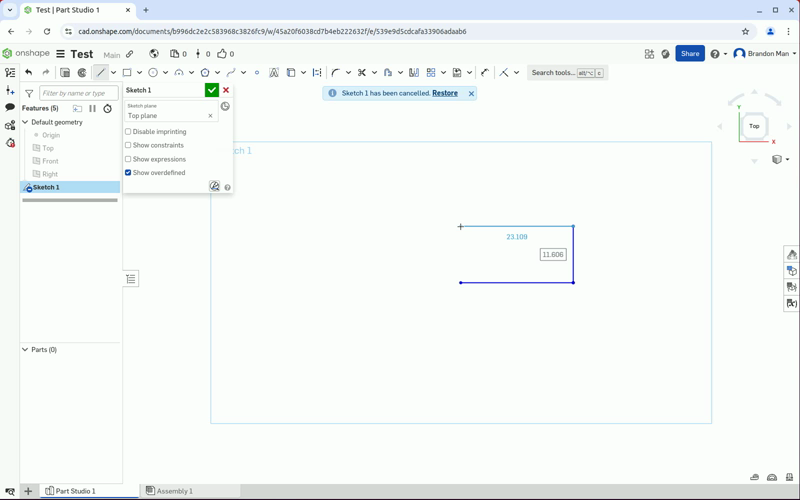
click(460, 226)
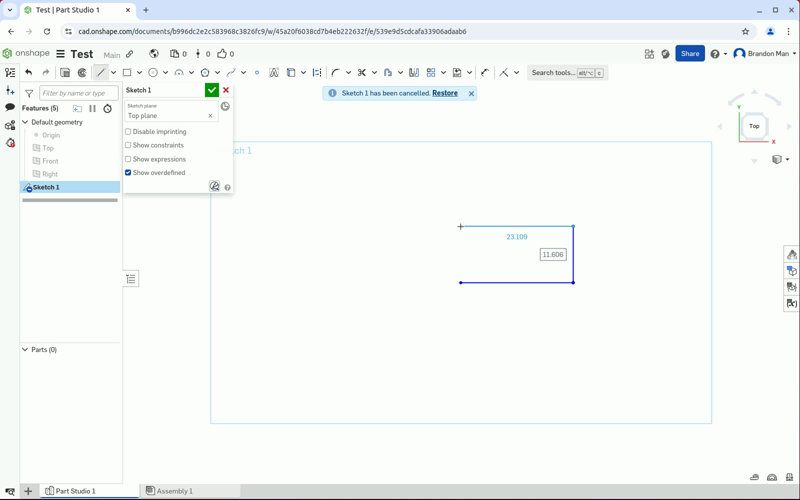
key_up(shift)
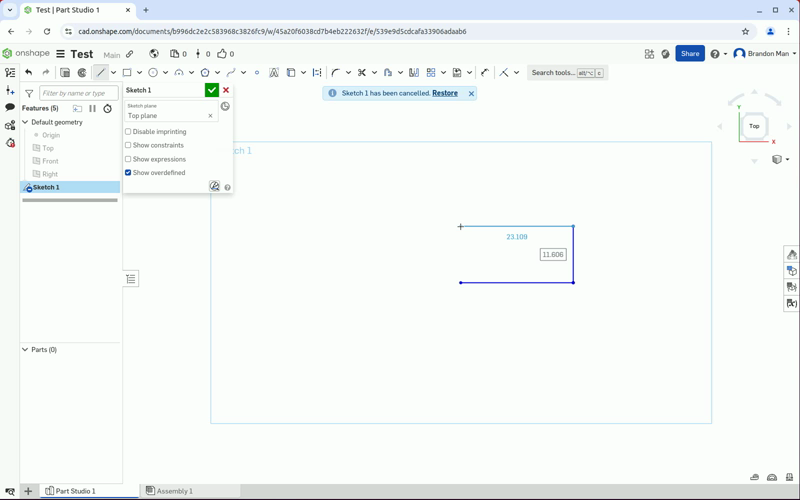
mouse_move(490, 226)
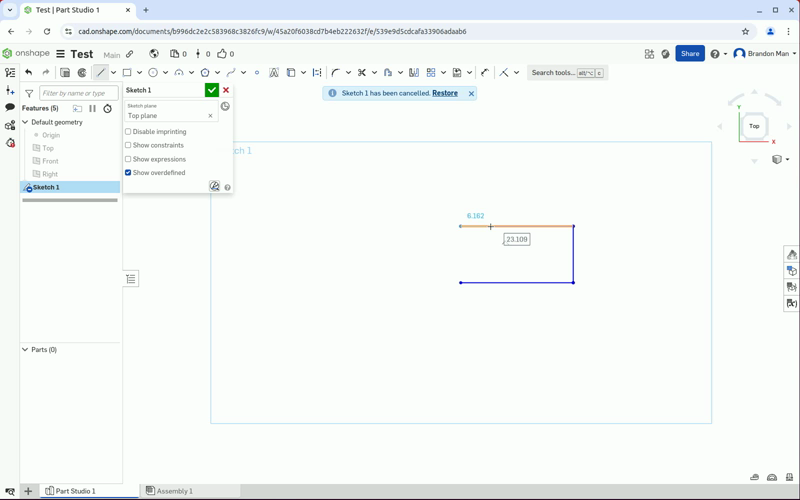
key_down(shift)
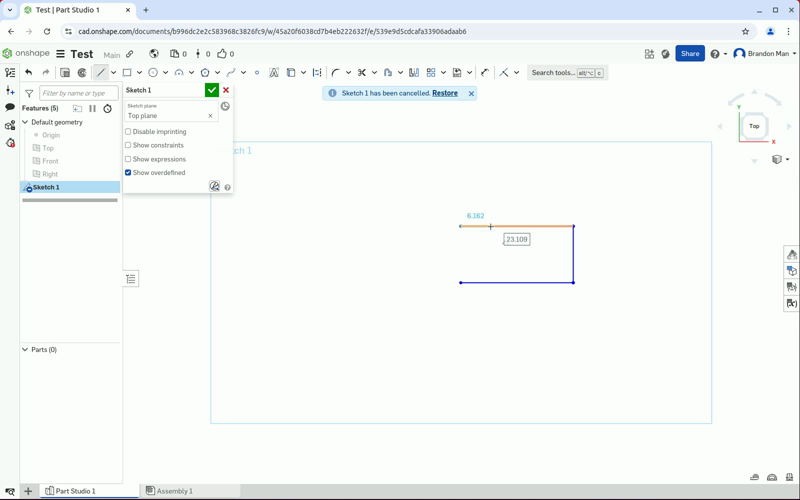
mouse_move(460, 282)
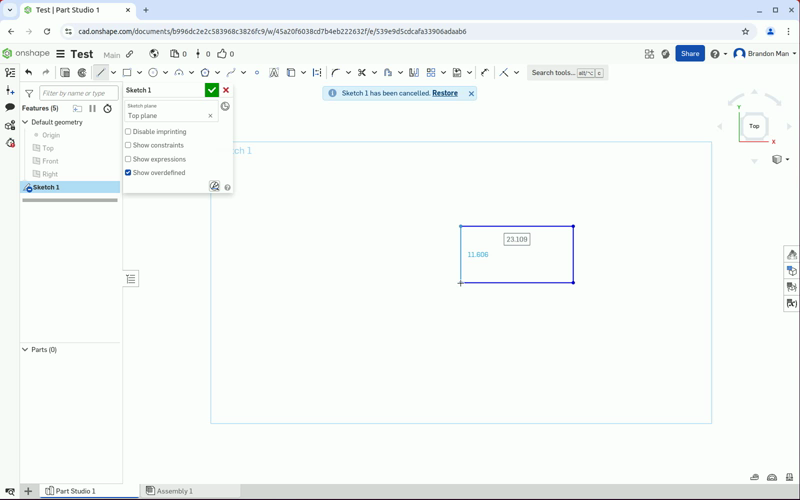
key_up(shift)
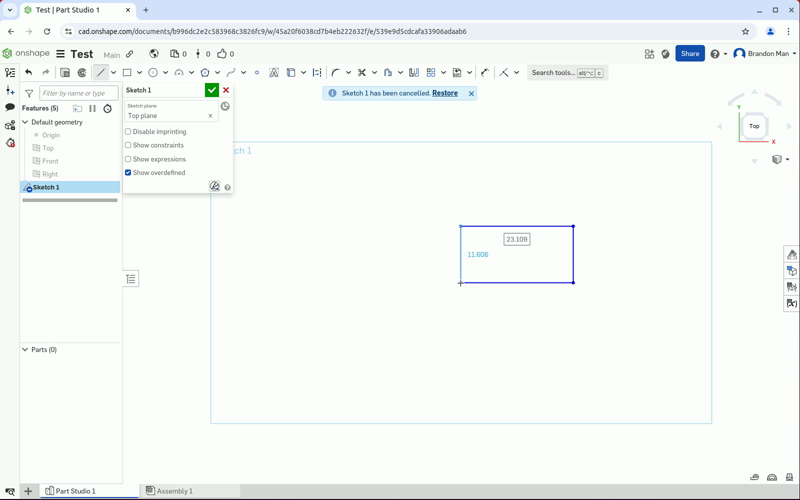
click(460, 282)
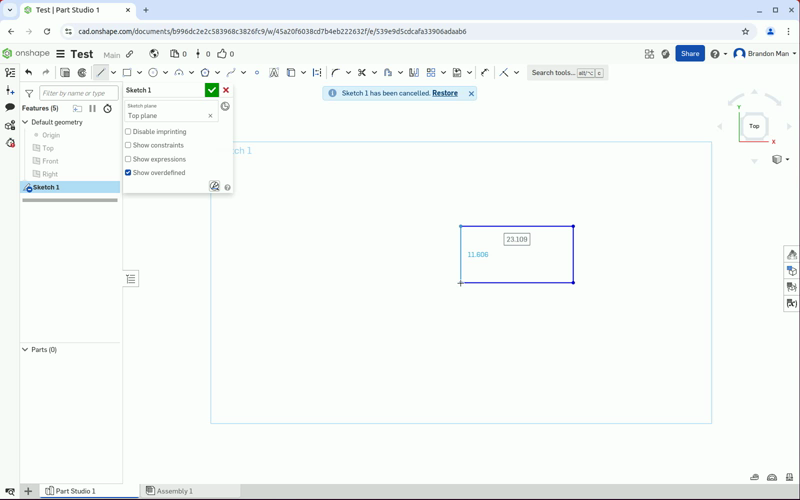
key(esc)
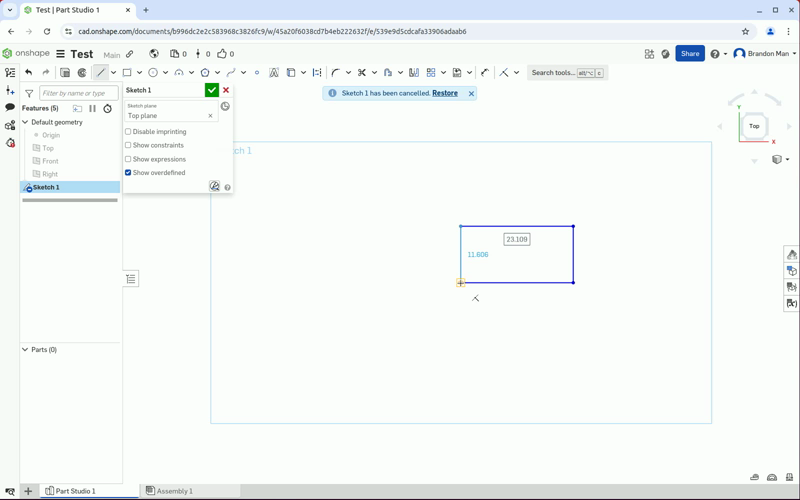
mouse_move(552, 267)
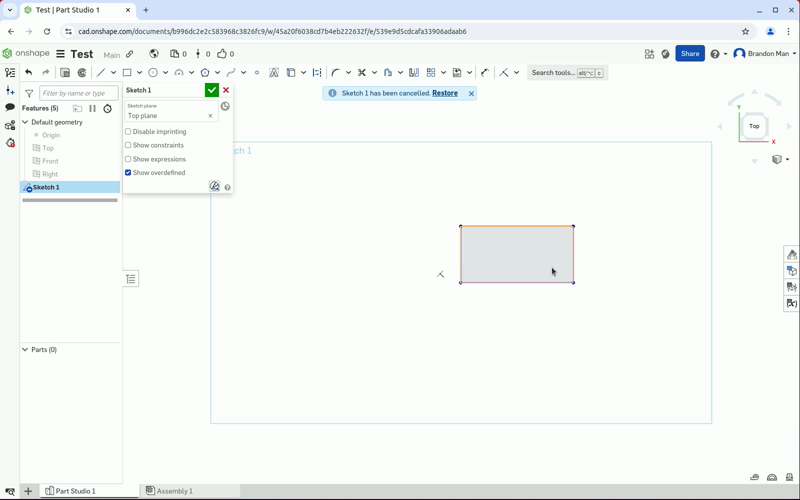
click(552, 267)
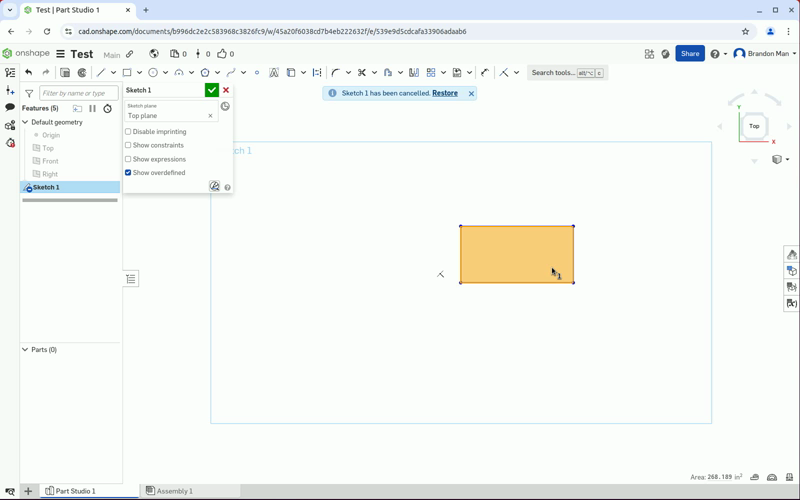
mouse_move(73, 352)
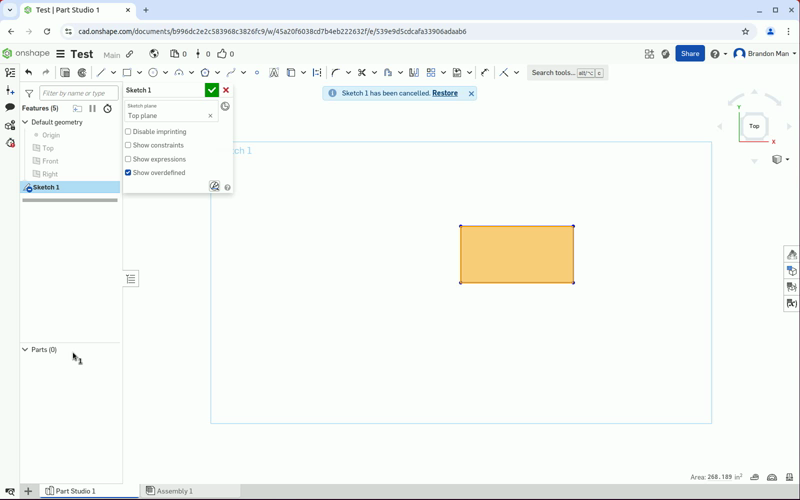
key(shift+y)
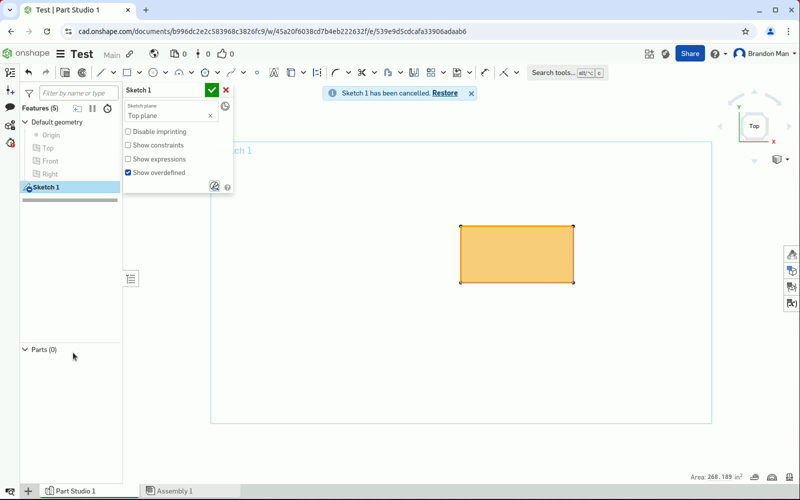
key(shift+e)
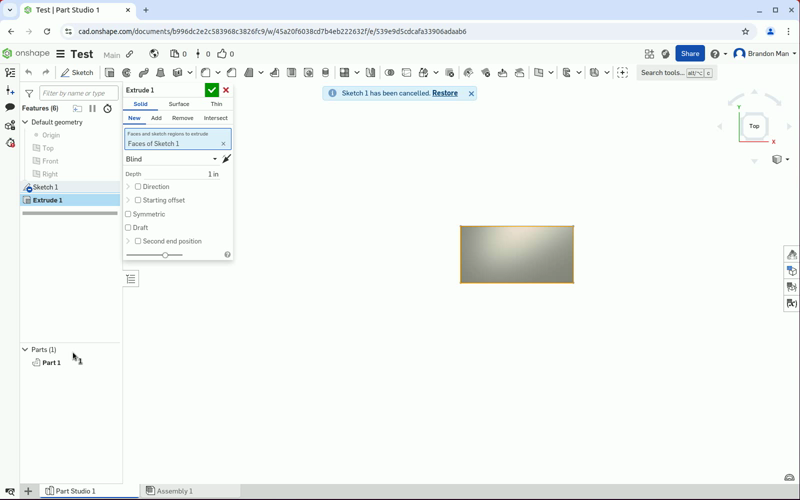
mouse_move(143, 106)
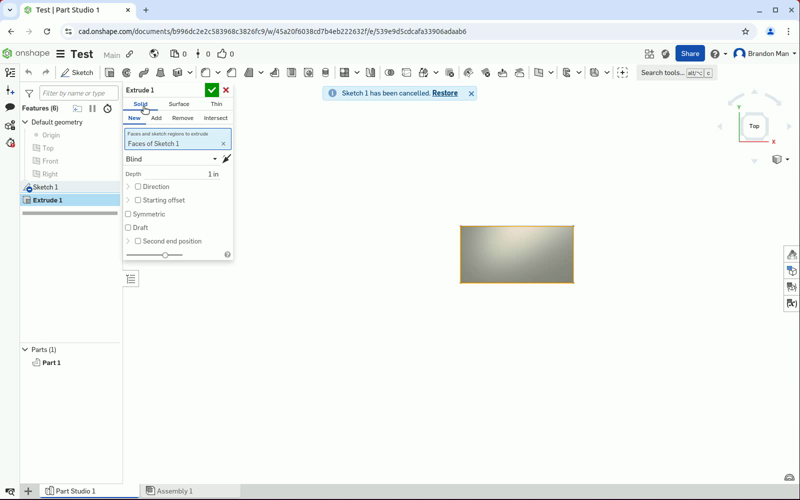
click(143, 106)
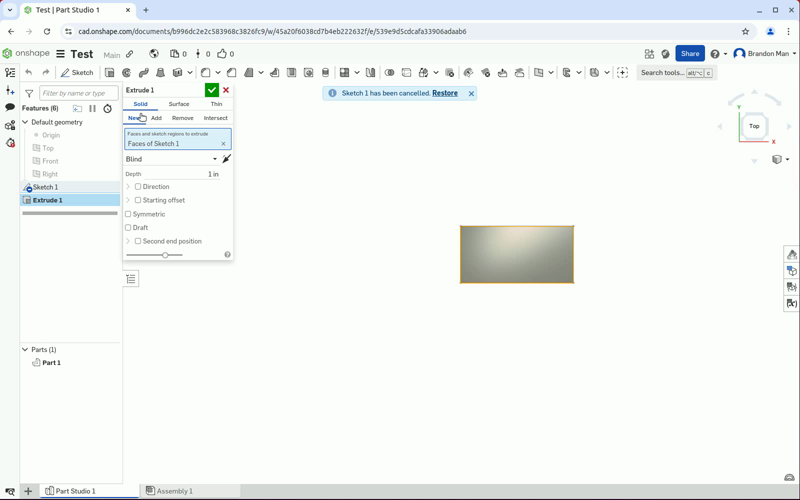
mouse_move(137, 120)
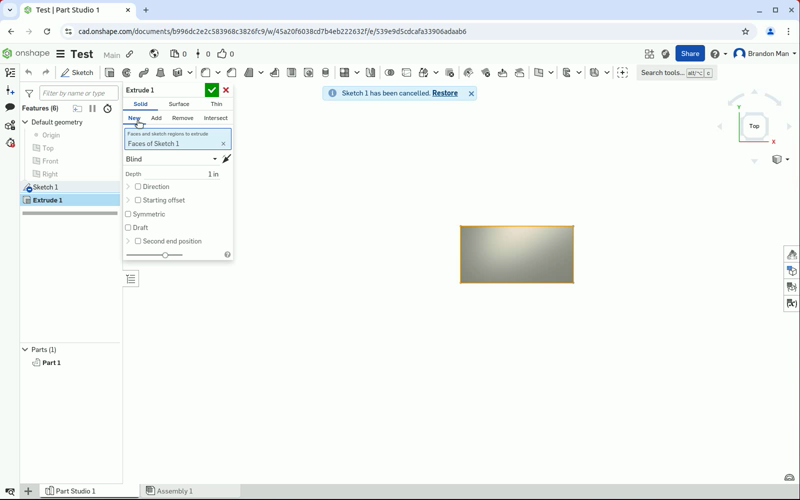
click(137, 120)
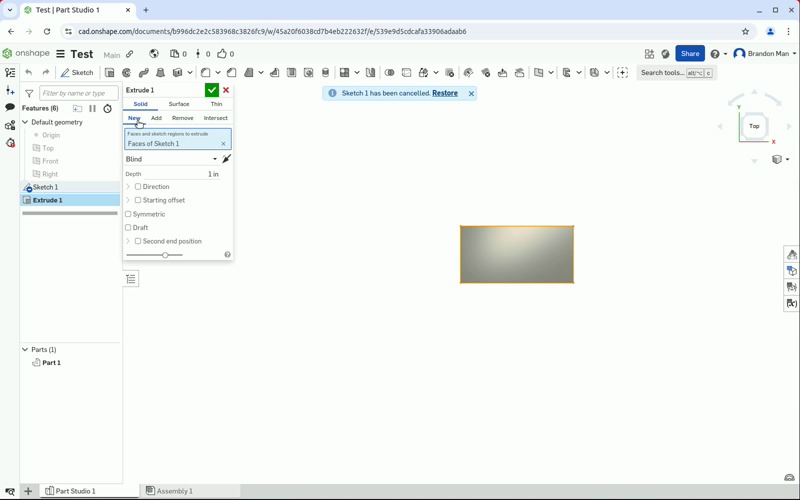
key(tab, 4)
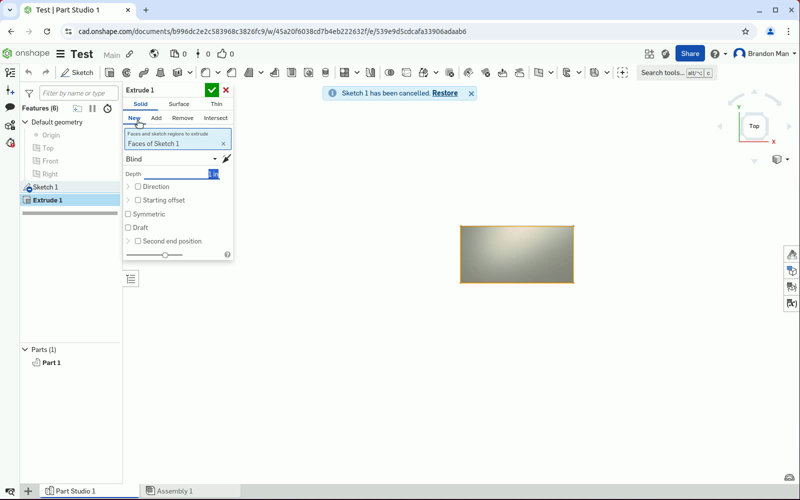
text(7.703)
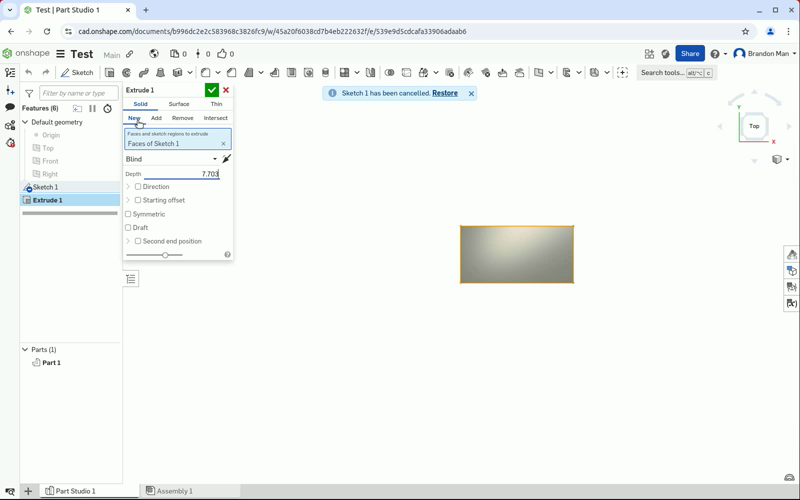
key(enter)
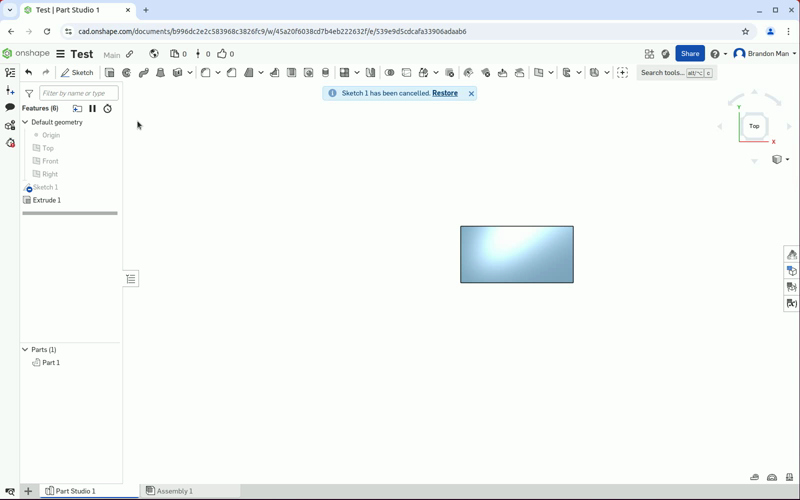
key(shift+h)
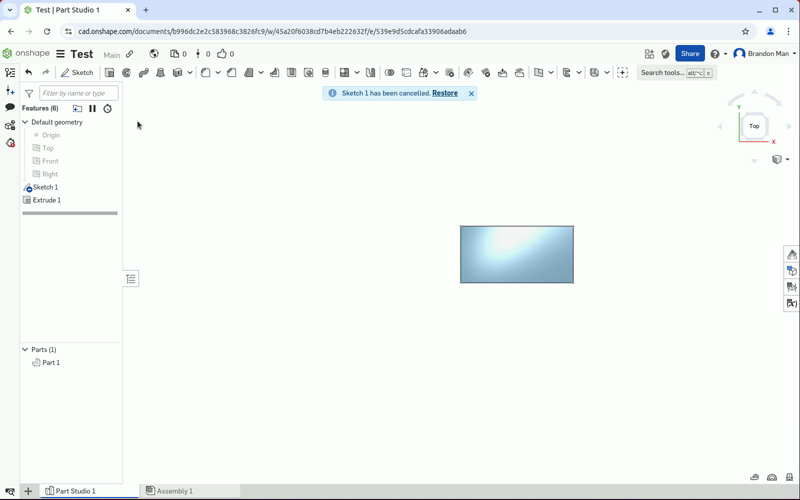
key(shift+h)
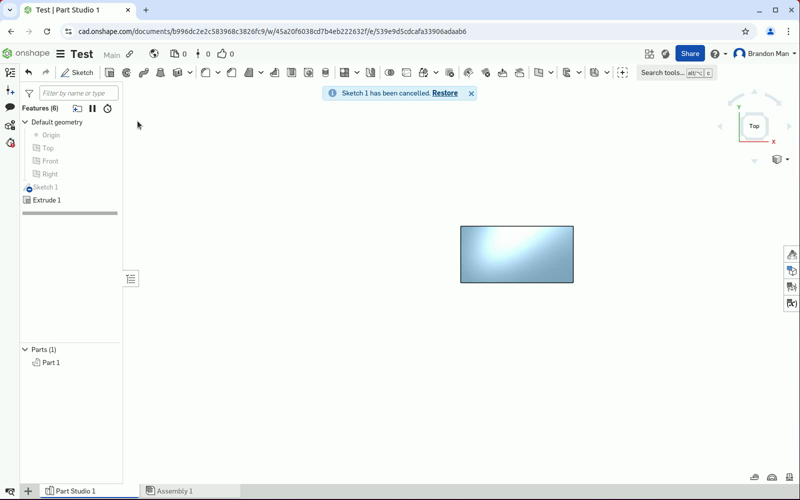
mouse_move(73, 189)
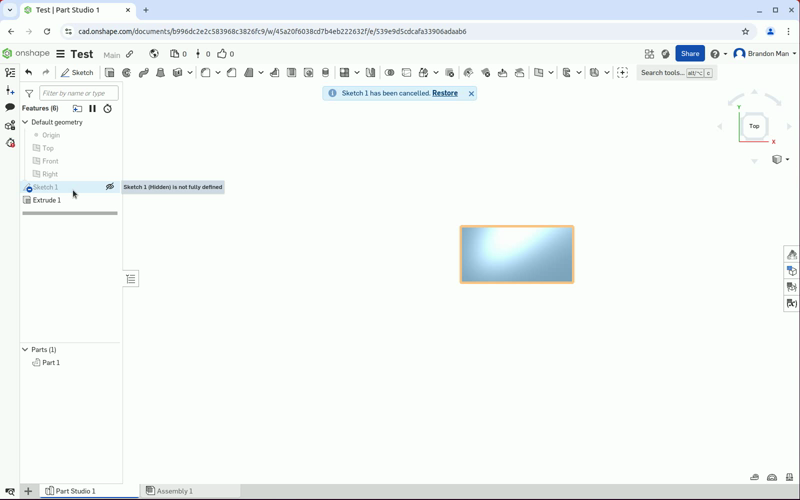
click(73, 189)
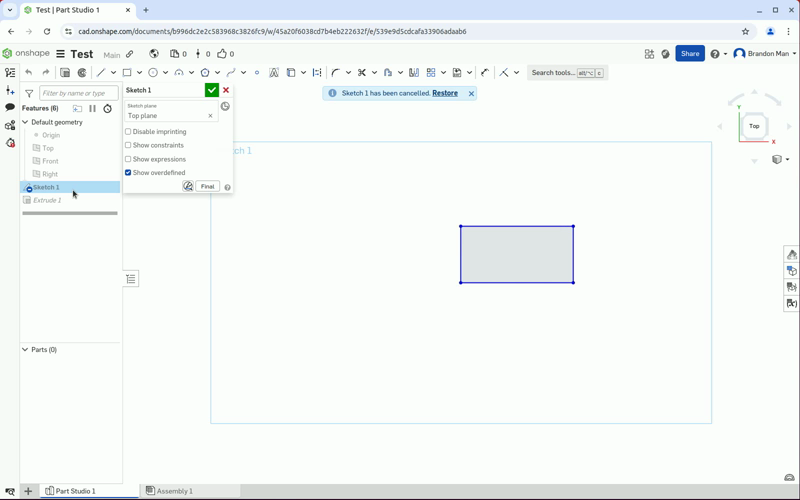
mouse_move(229, 92)
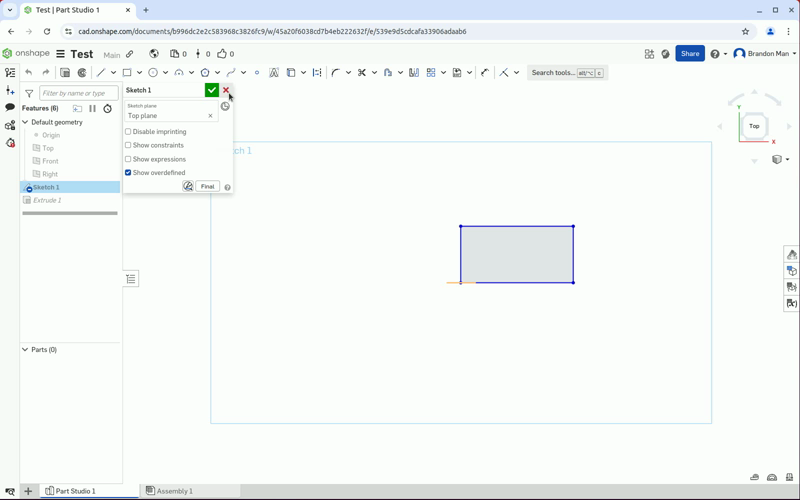
click(229, 92)
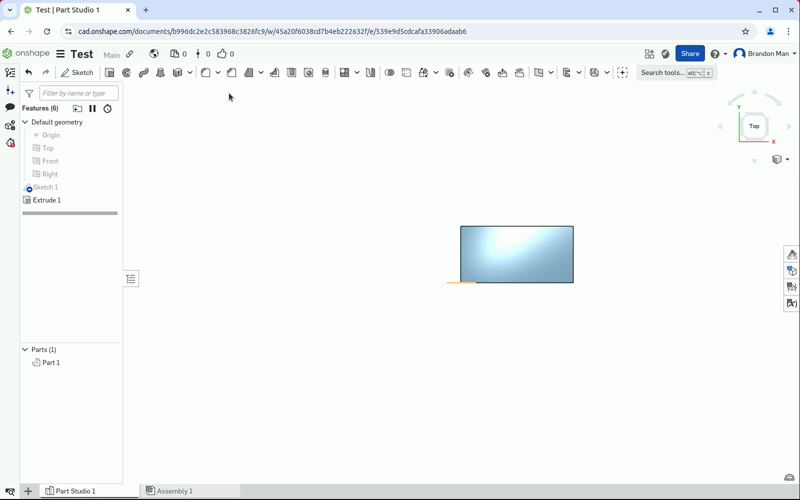
mouse_move(73, 352)
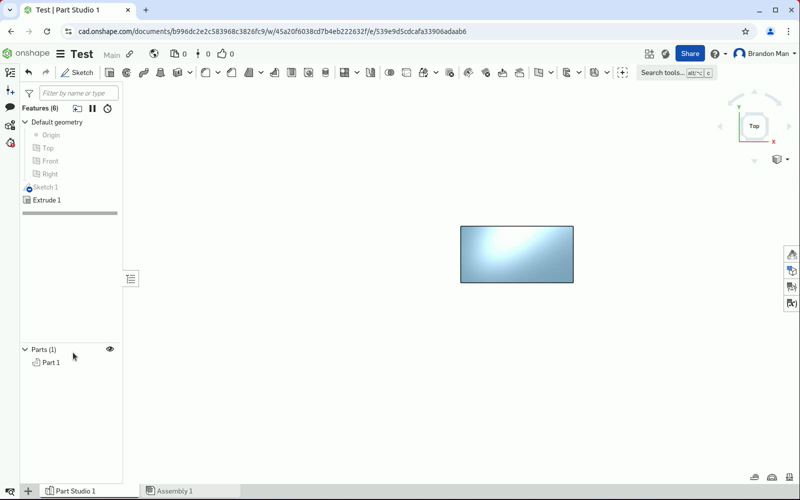
key(y)
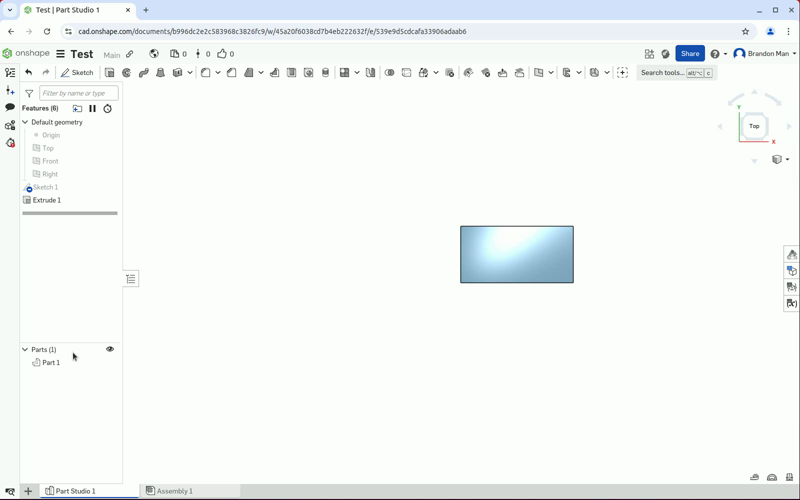
key(shift+p)
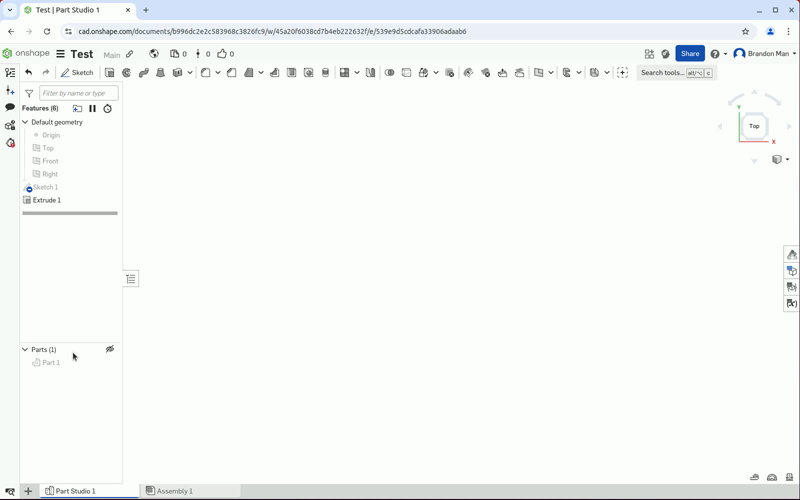
key(space)
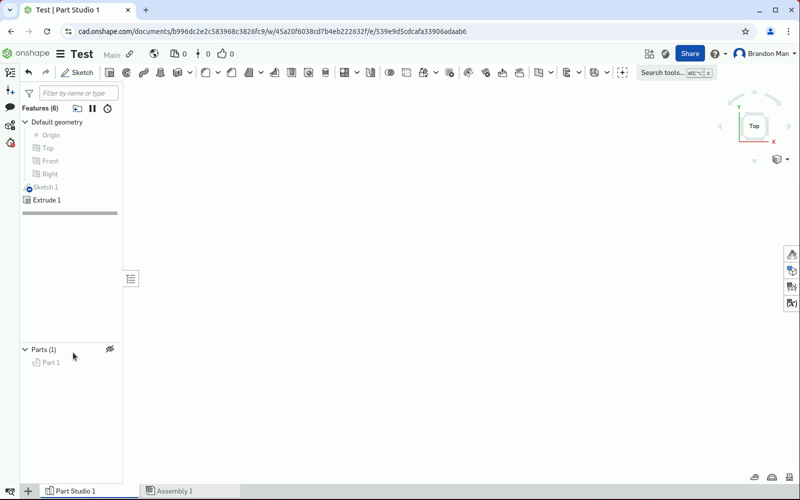
key_down(shift)
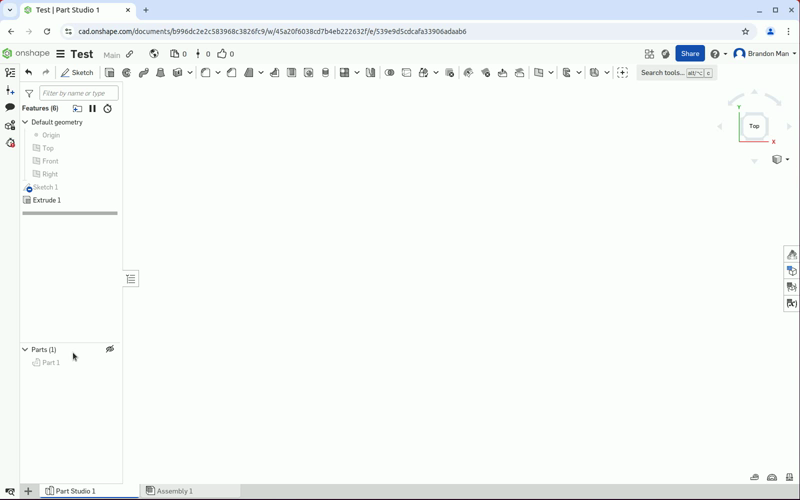
key(up)
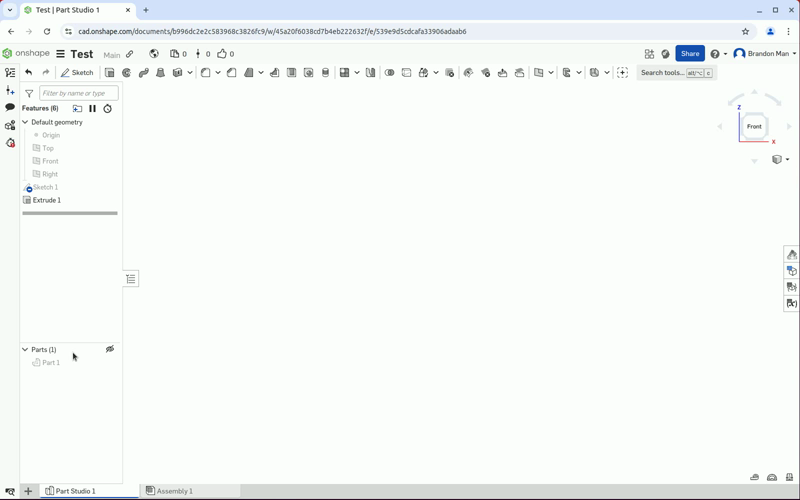
key_up(shift)
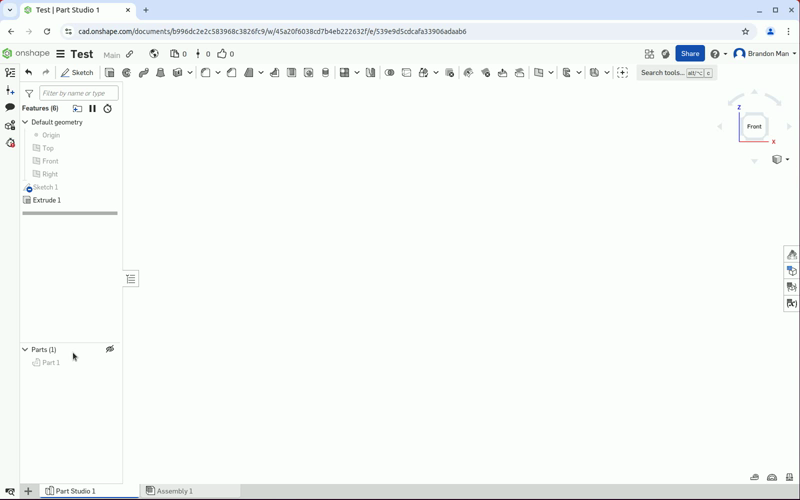
mouse_move(73, 352)
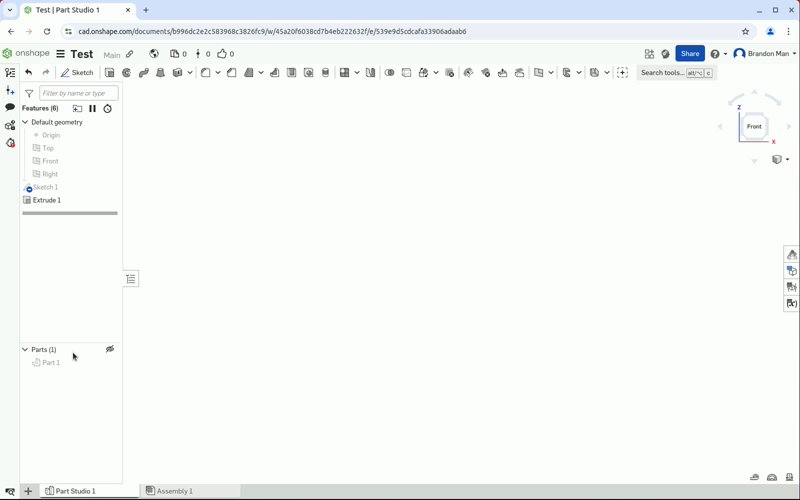
key(shift+y)
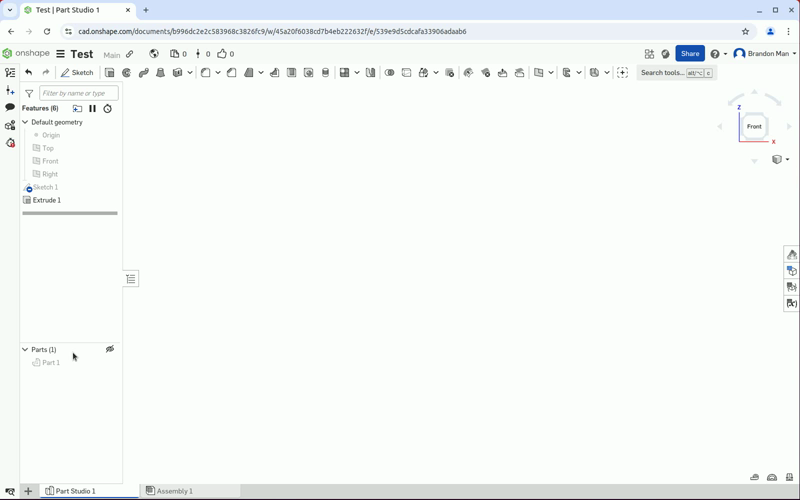
key(shift+s)
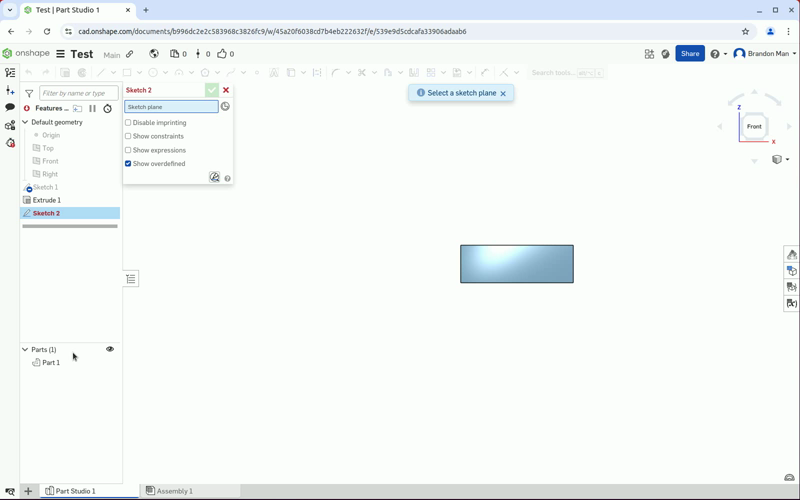
mouse_move(73, 163)
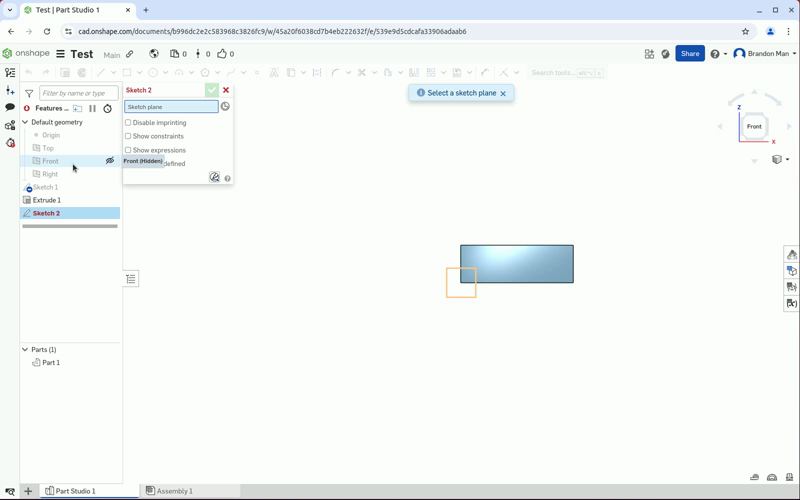
click(73, 163)
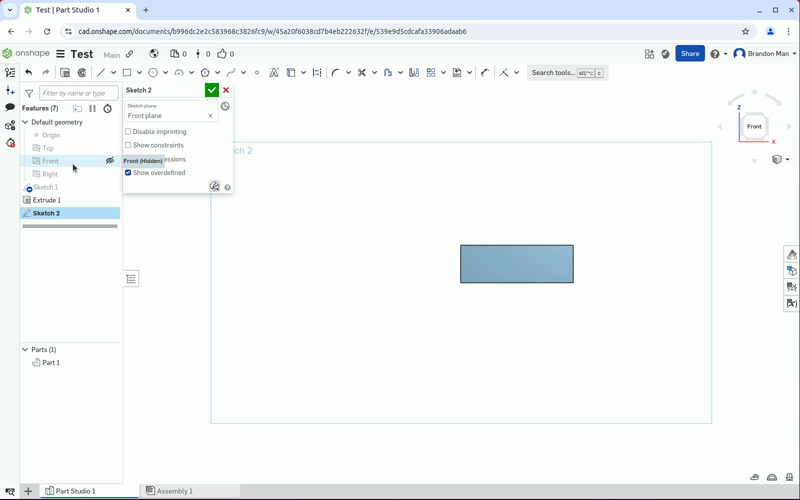
mouse_move(73, 352)
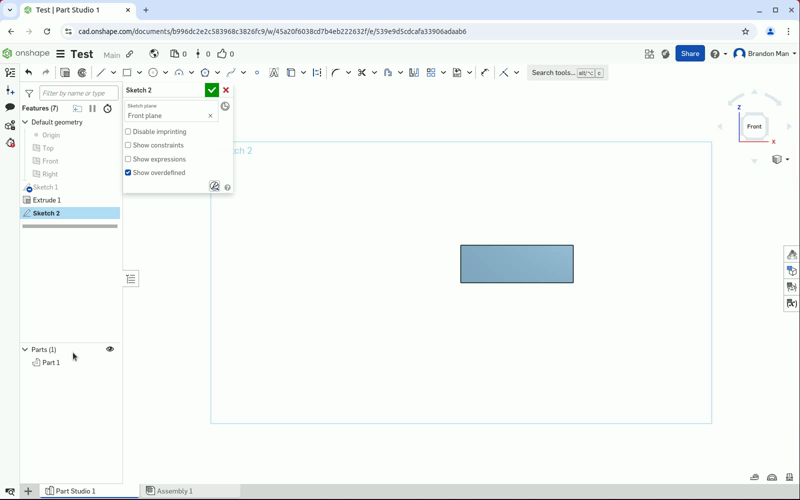
key(y)
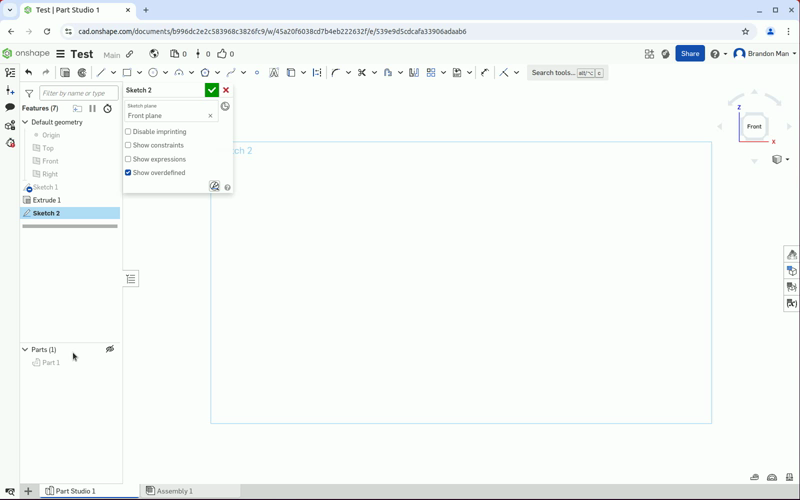
key(l)
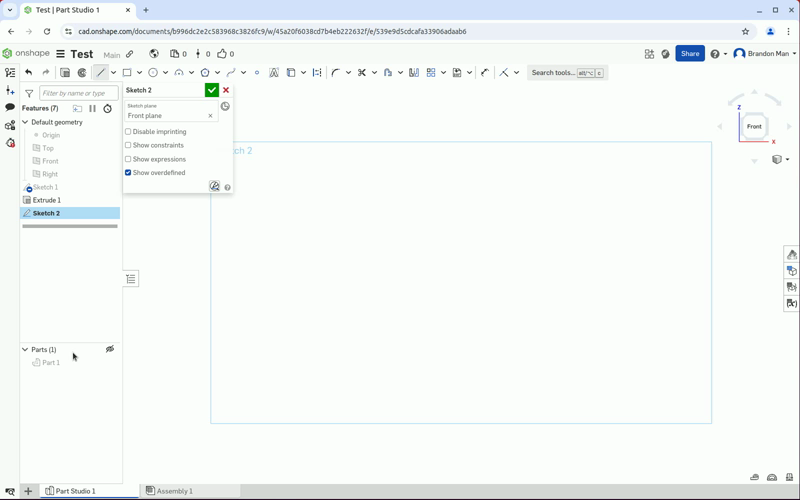
key_down(shift)
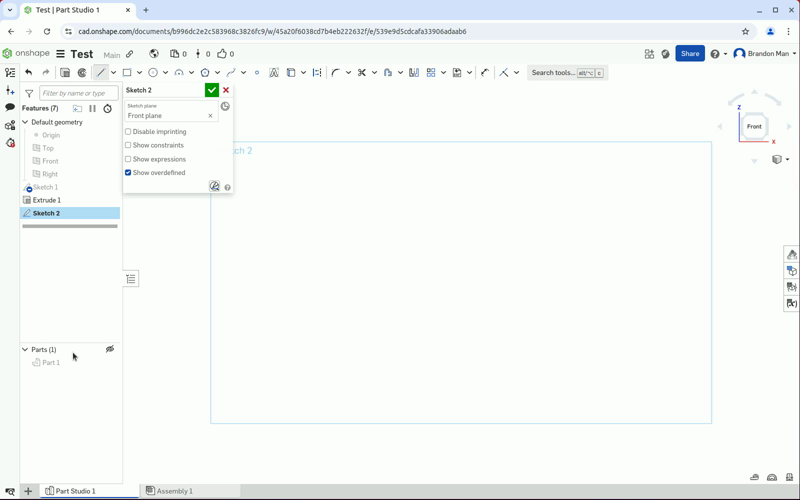
mouse_move(535, 264)
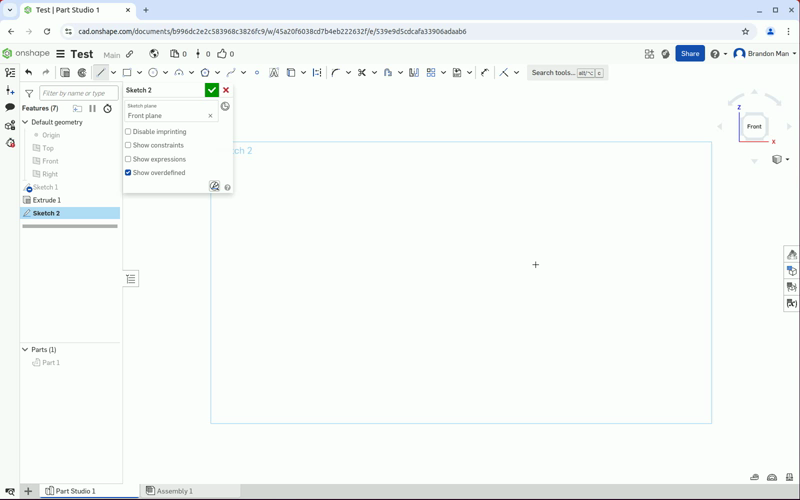
click(535, 264)
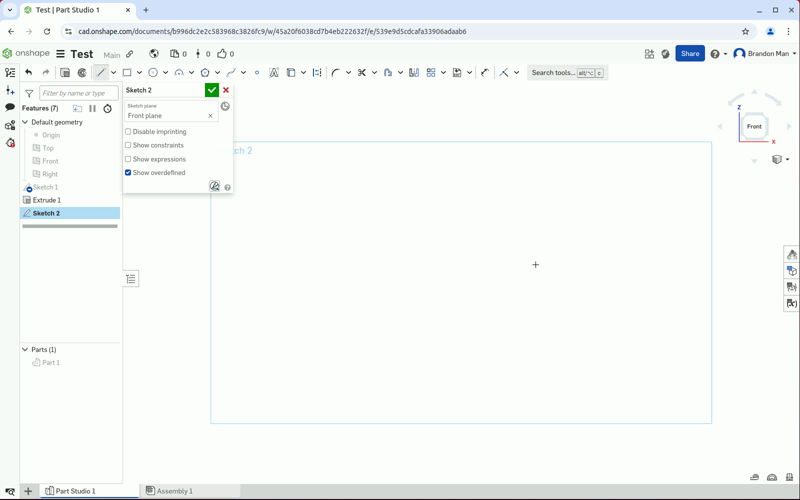
key_up(shift)
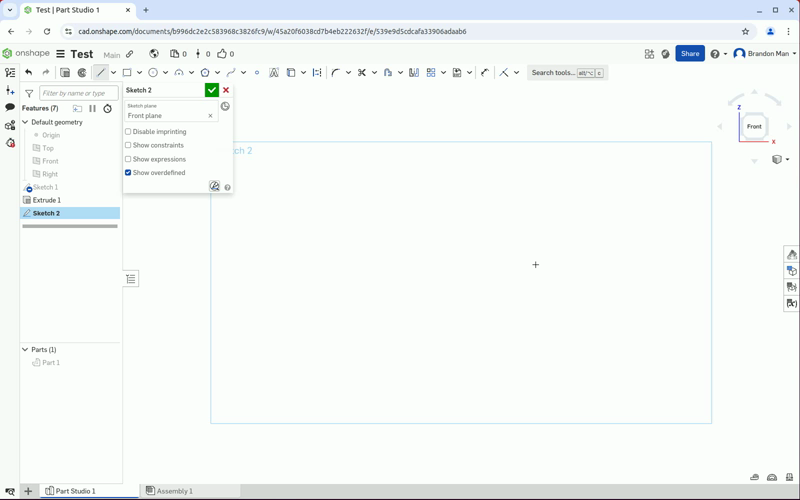
key_down(shift)
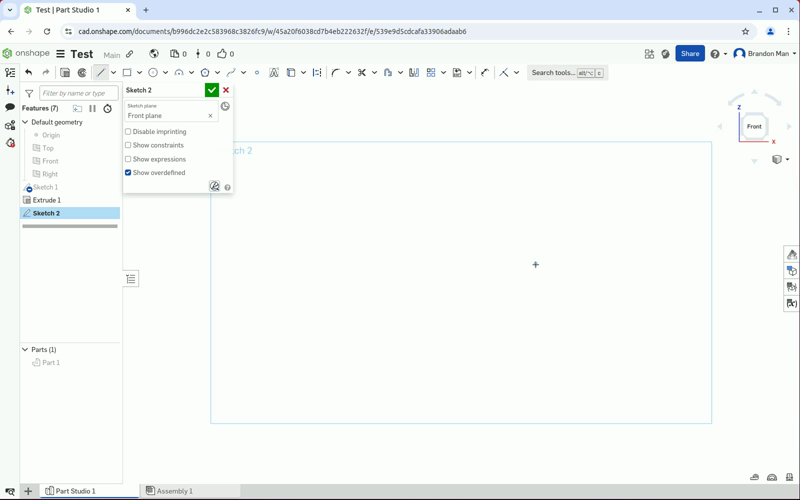
mouse_move(565, 264)
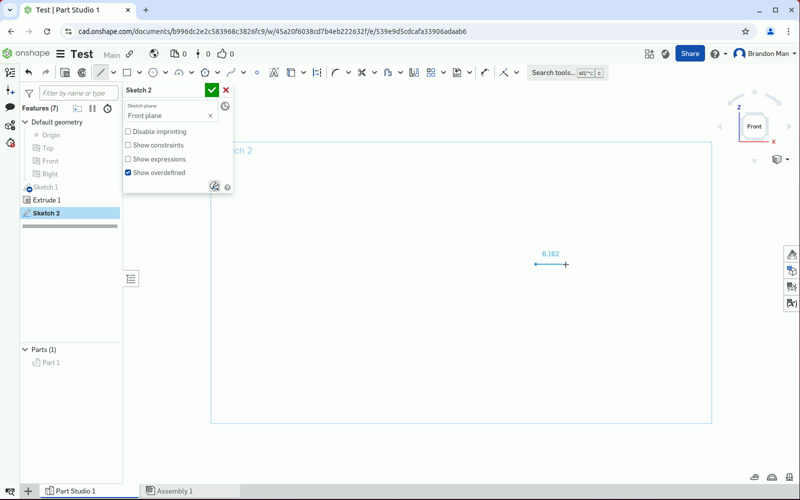
mouse_move(574, 264)
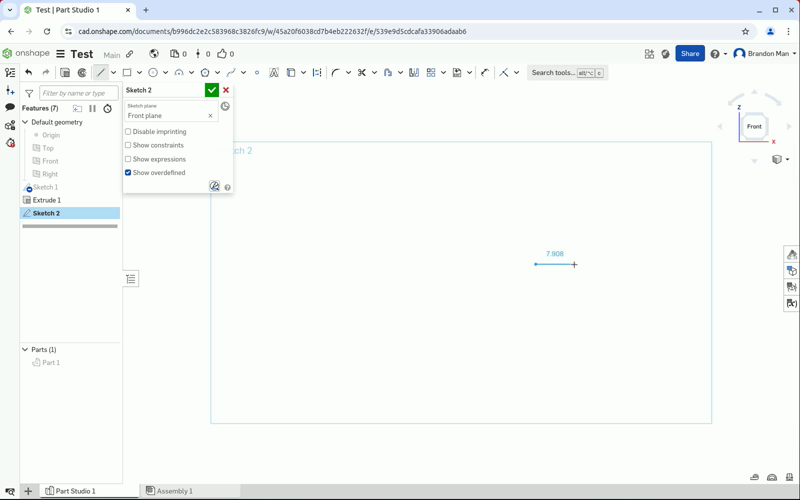
click(574, 264)
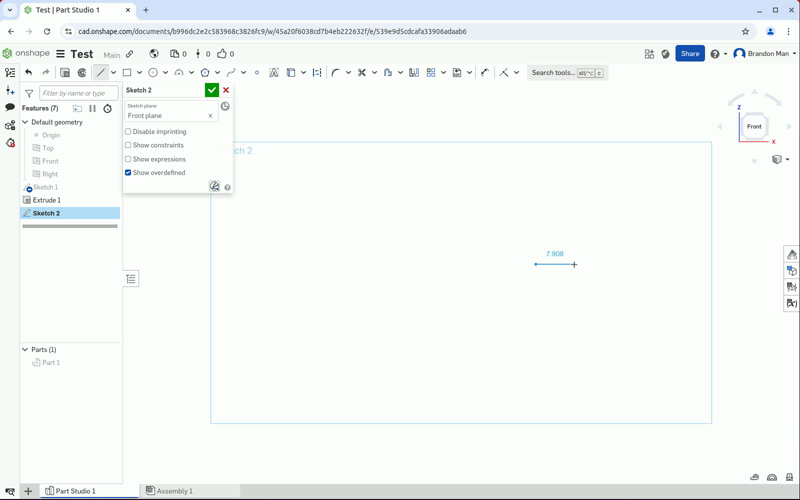
key_up(shift)
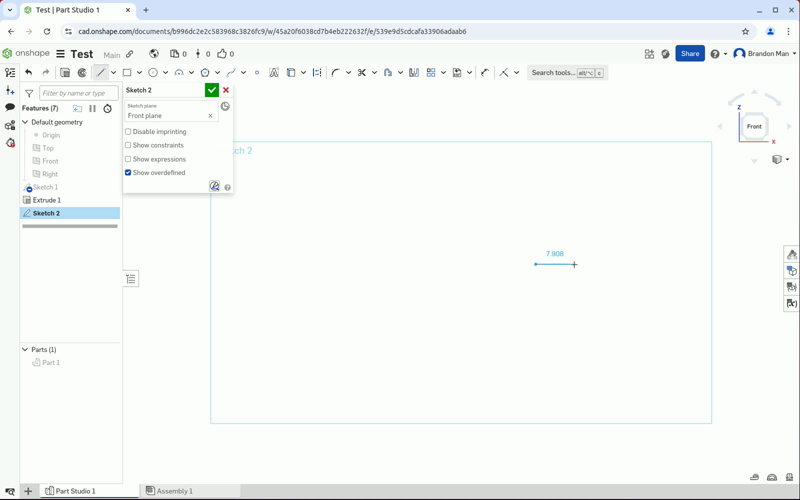
key_down(shift)
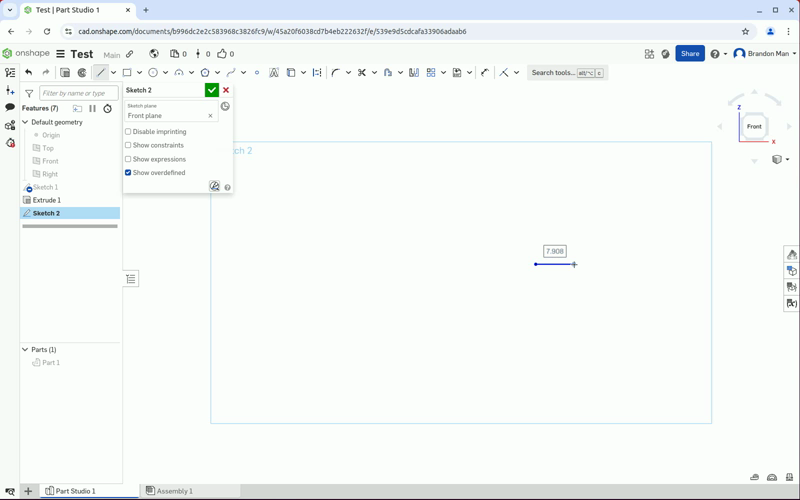
mouse_move(589, 264)
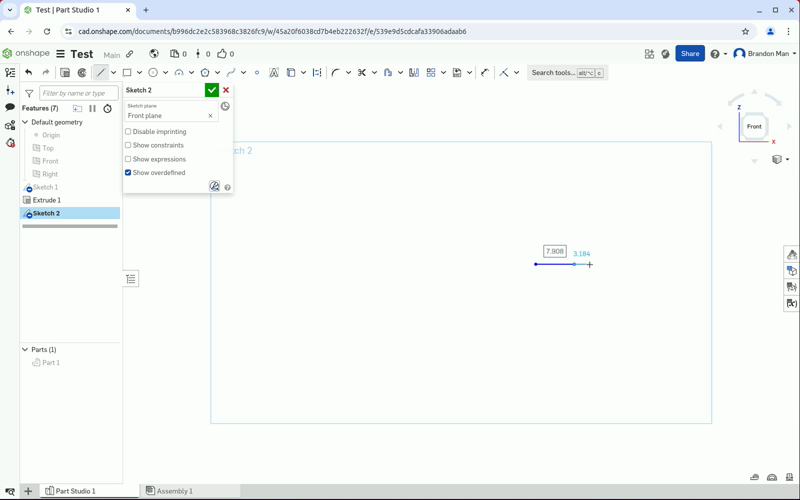
mouse_move(574, 244)
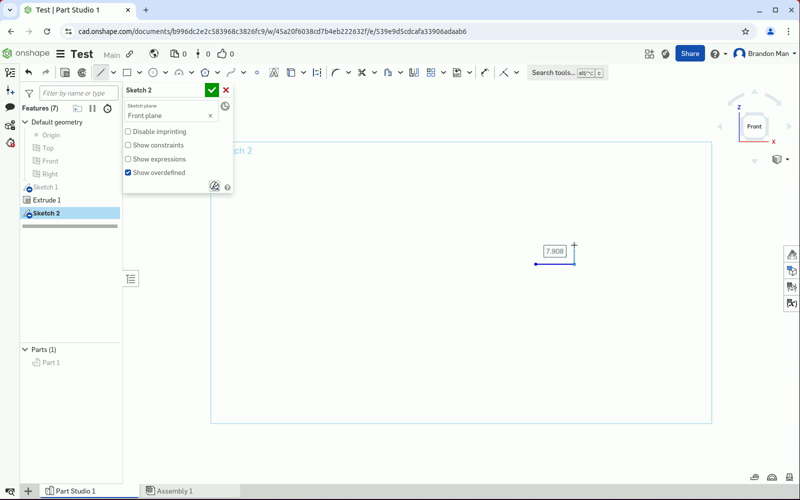
click(574, 244)
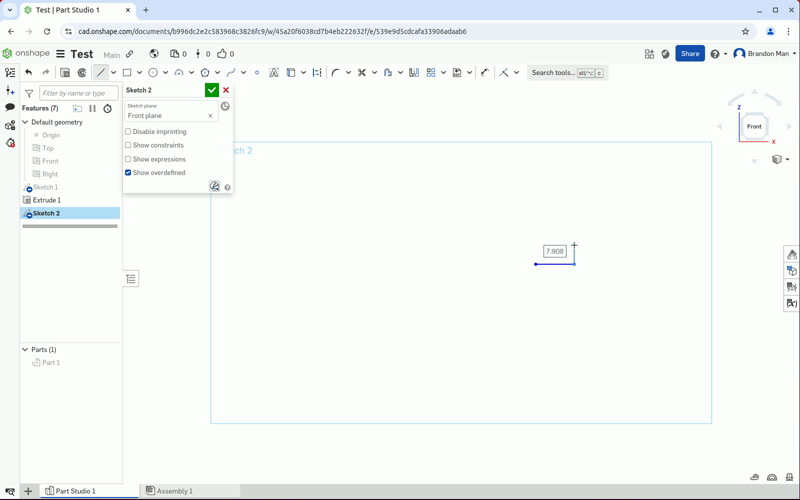
key_up(shift)
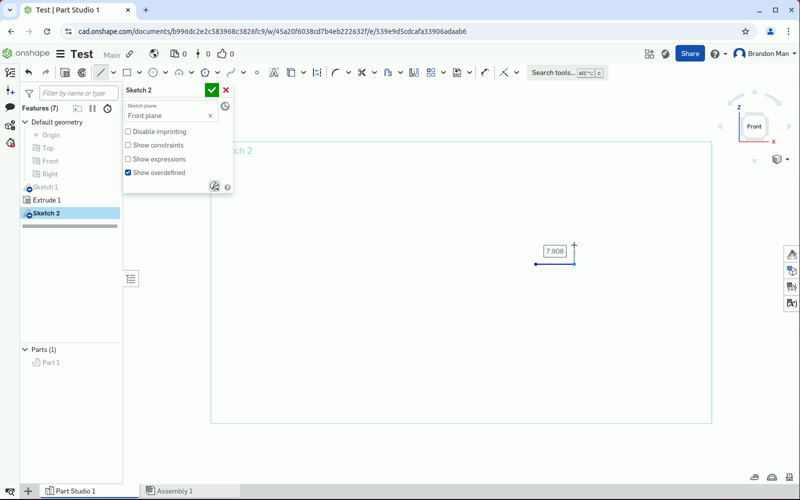
key_down(shift)
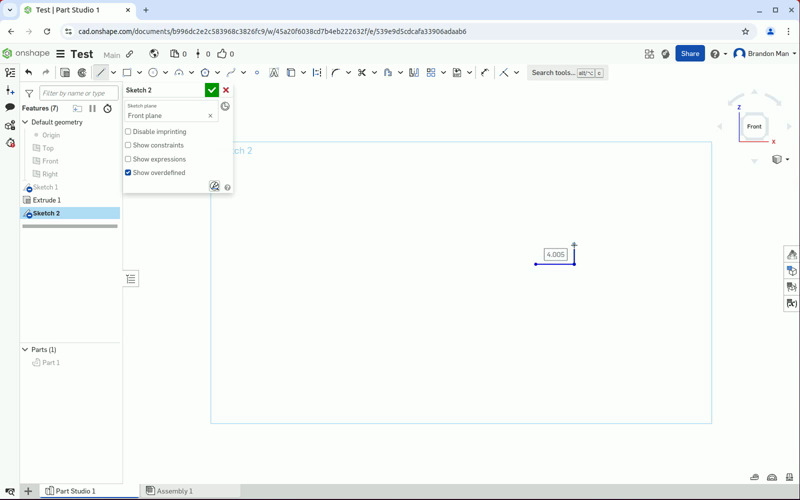
mouse_move(589, 244)
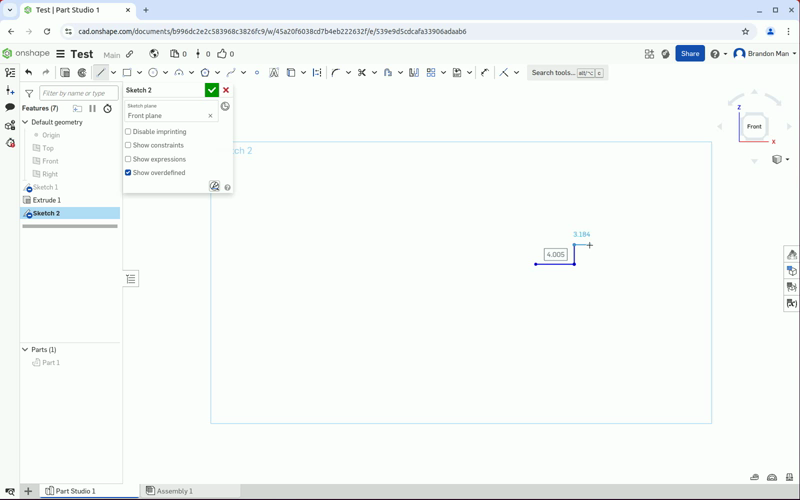
mouse_move(535, 244)
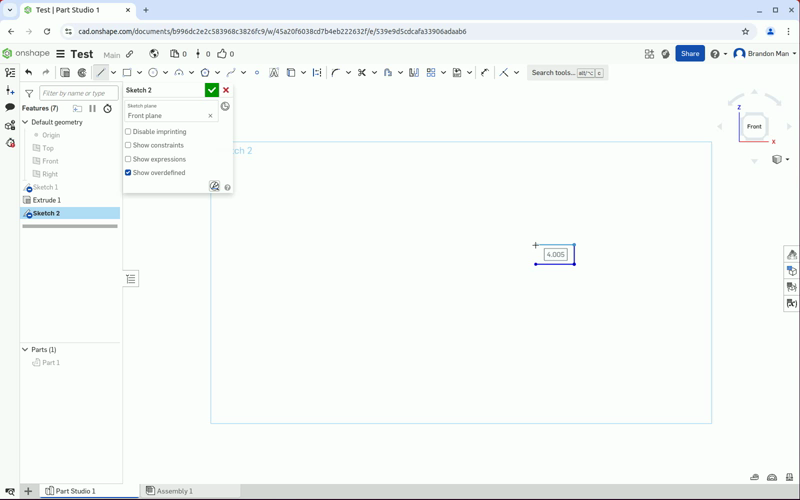
click(535, 244)
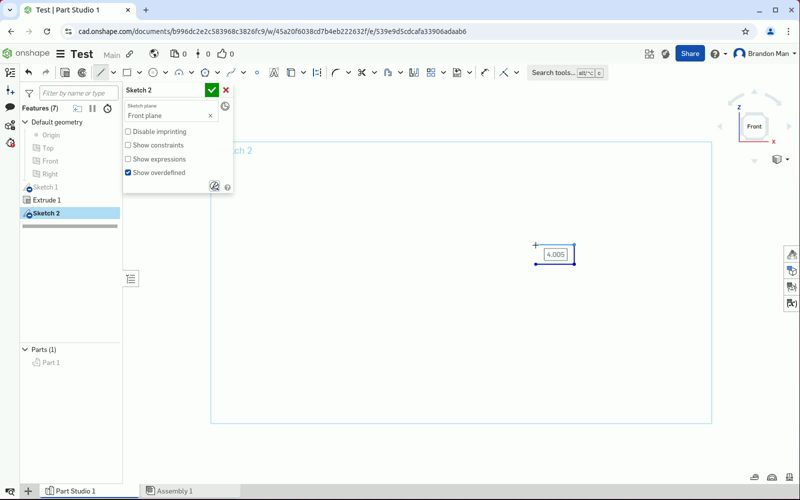
key_up(shift)
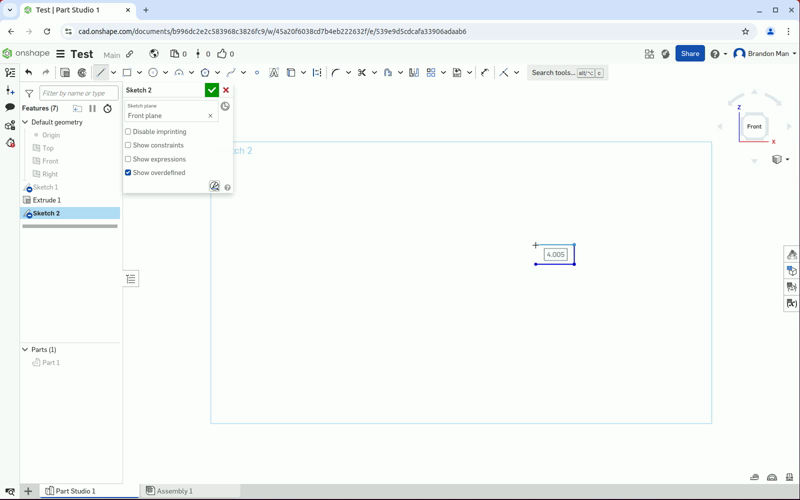
mouse_move(565, 244)
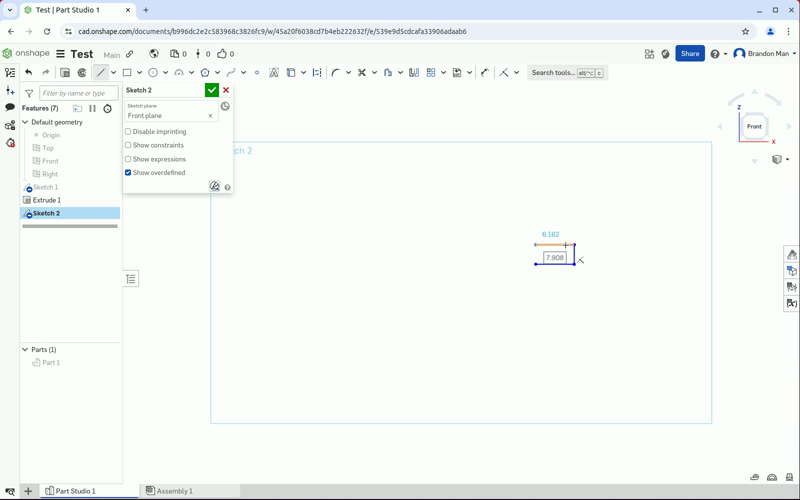
key_down(shift)
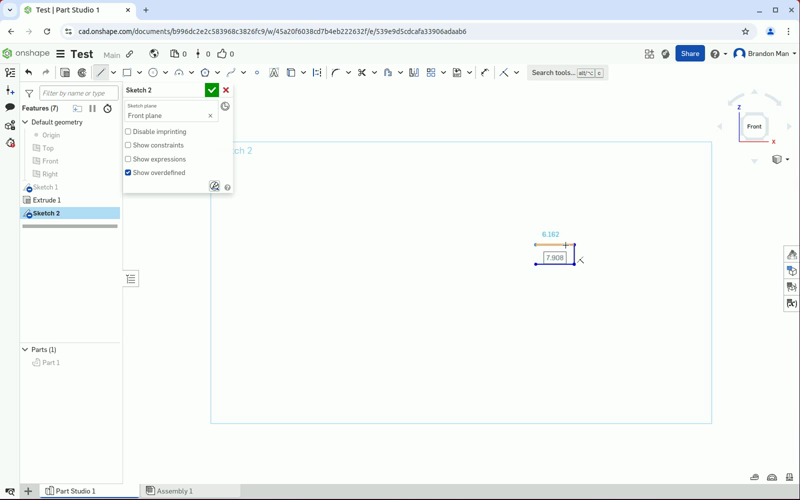
mouse_move(535, 264)
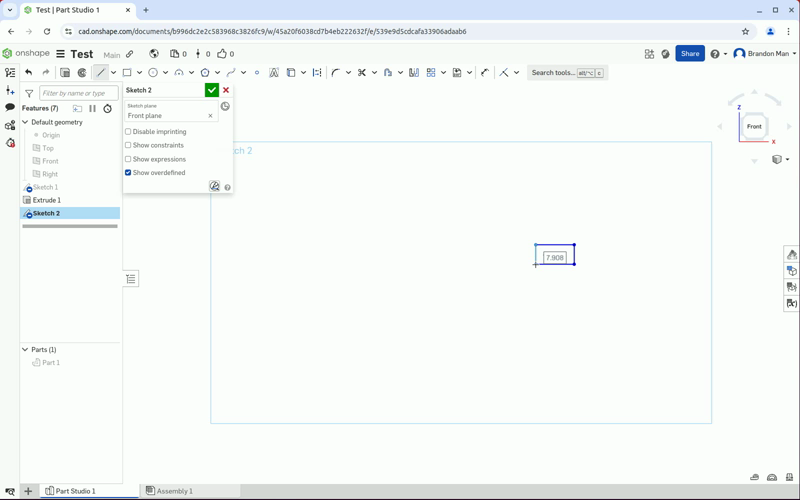
key_up(shift)
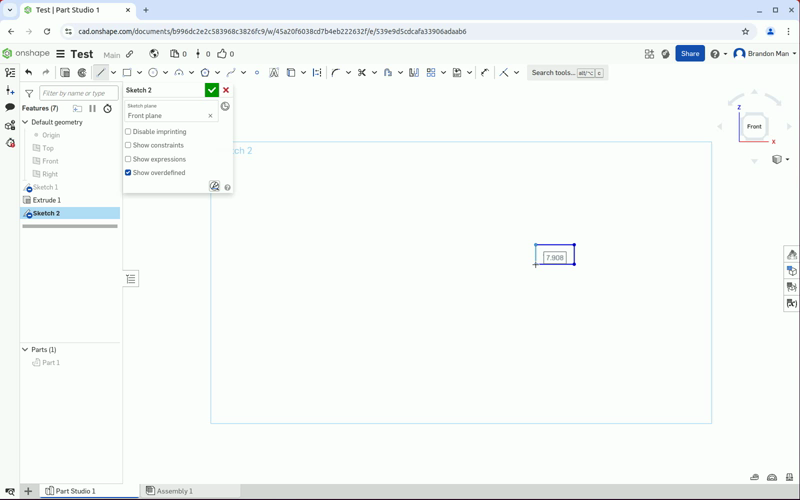
click(535, 264)
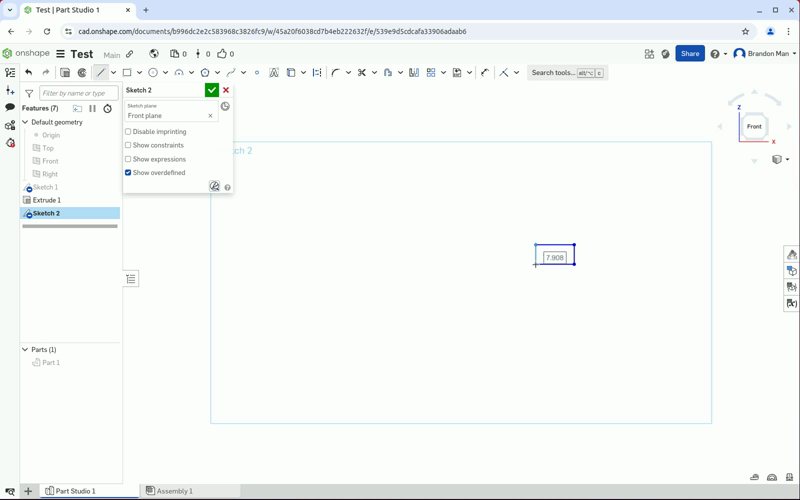
key(esc)
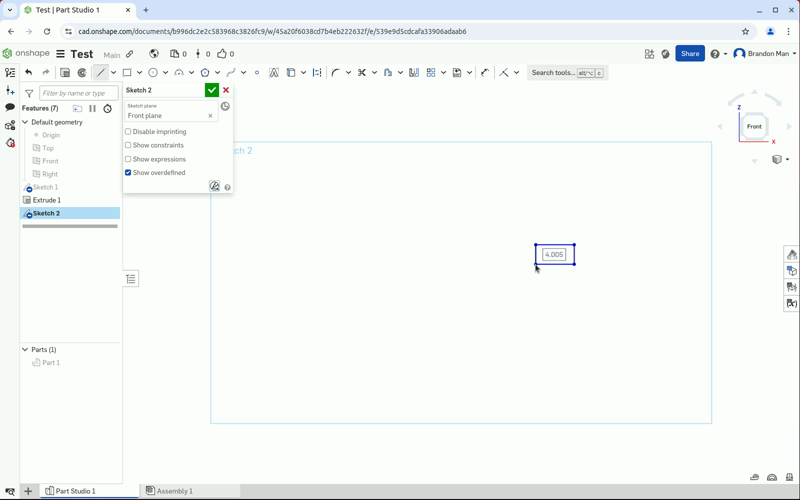
mouse_move(558, 246)
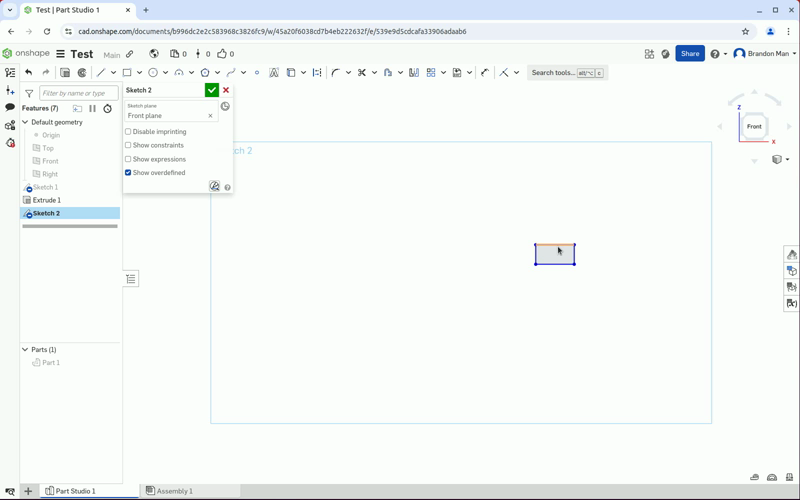
scroll(6)
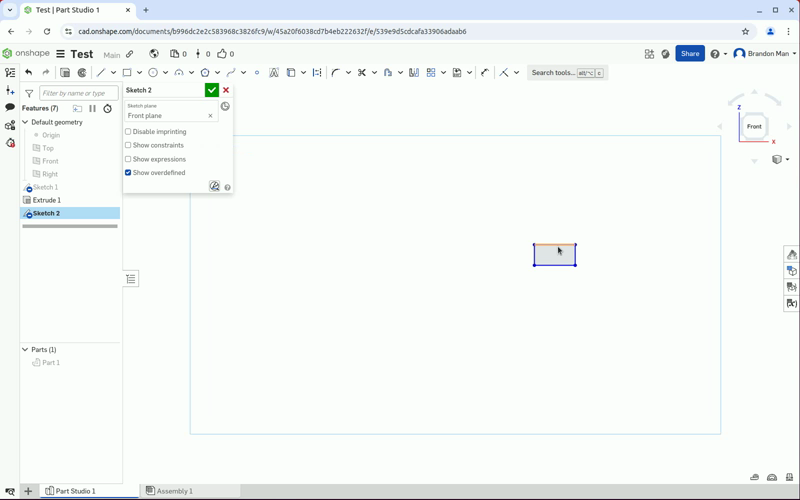
scroll(6)
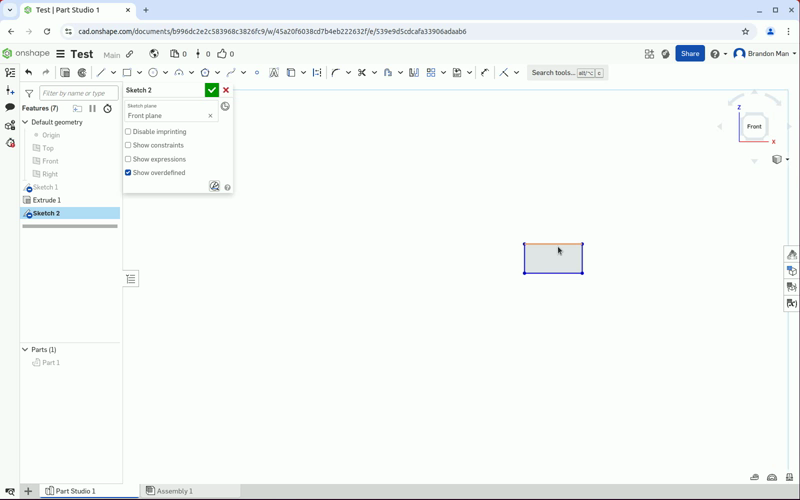
scroll(6)
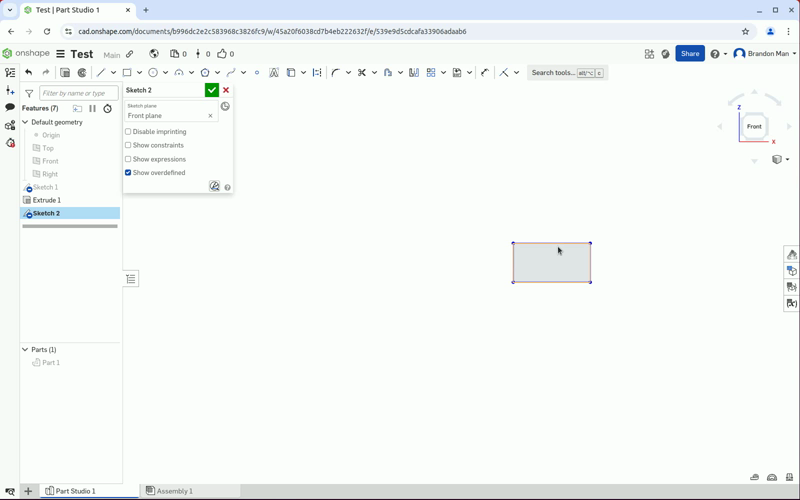
scroll(6)
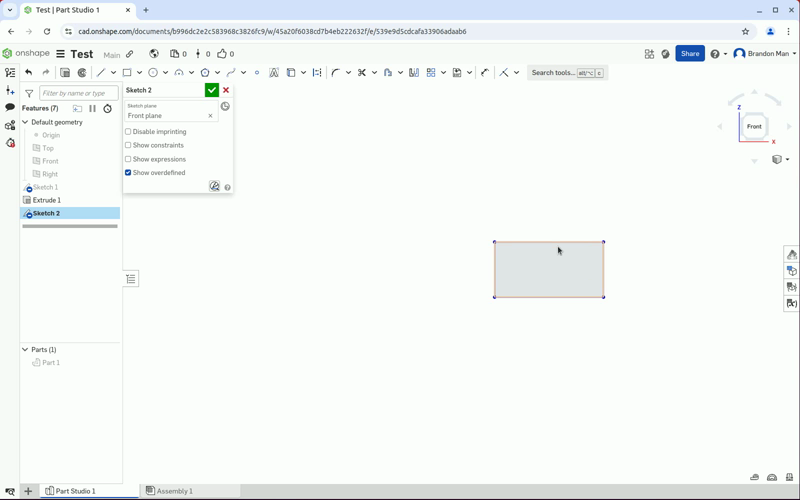
scroll(6)
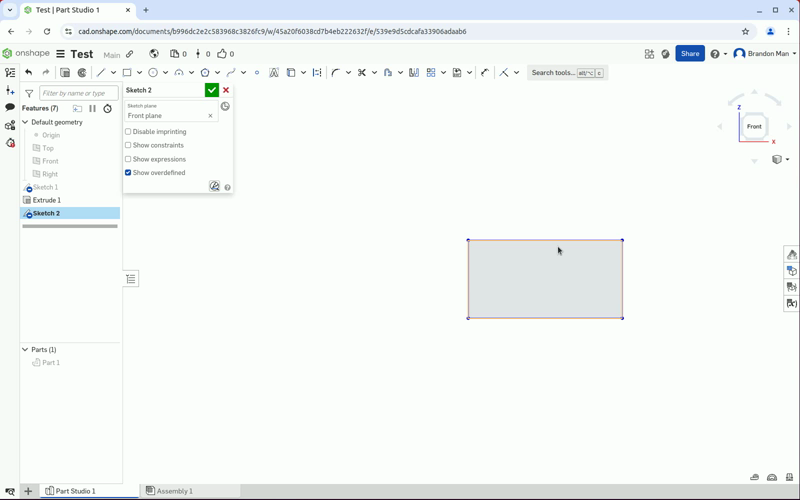
scroll(6)
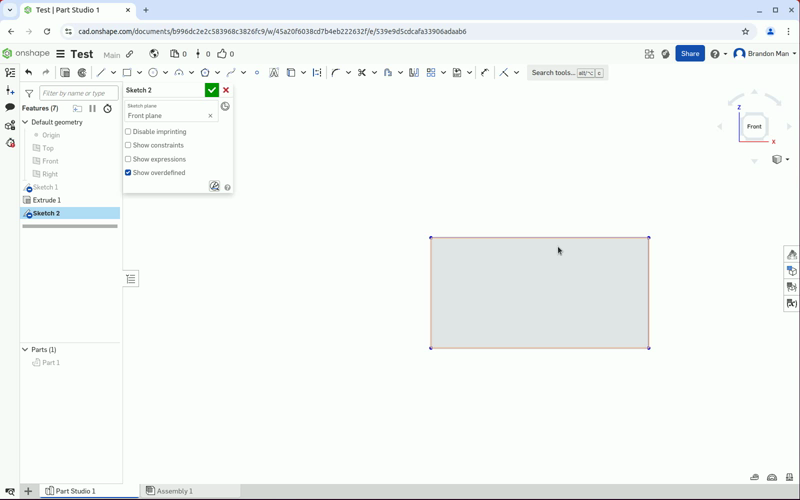
scroll(6)
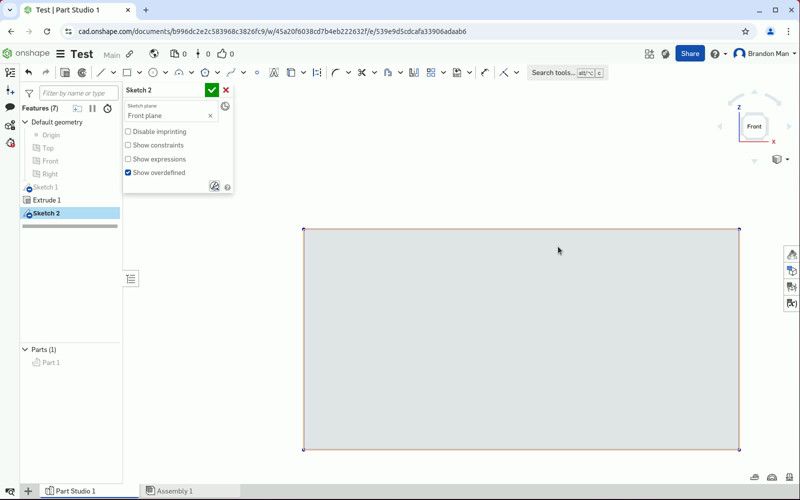
click(558, 246)
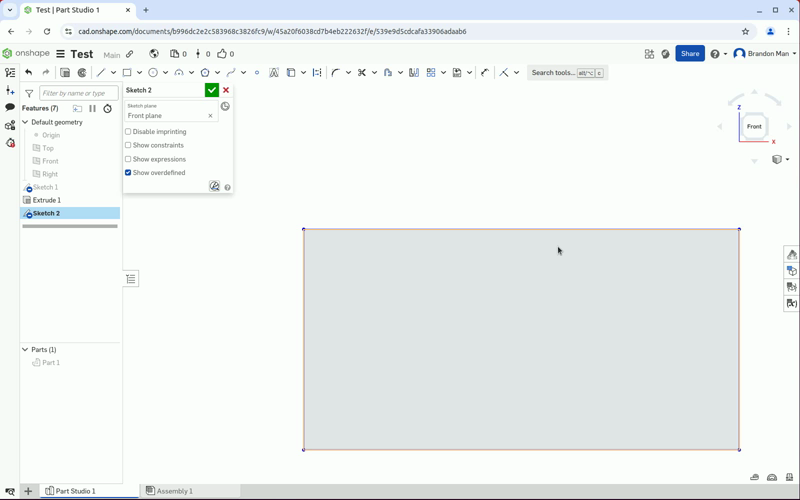
scroll(-6)
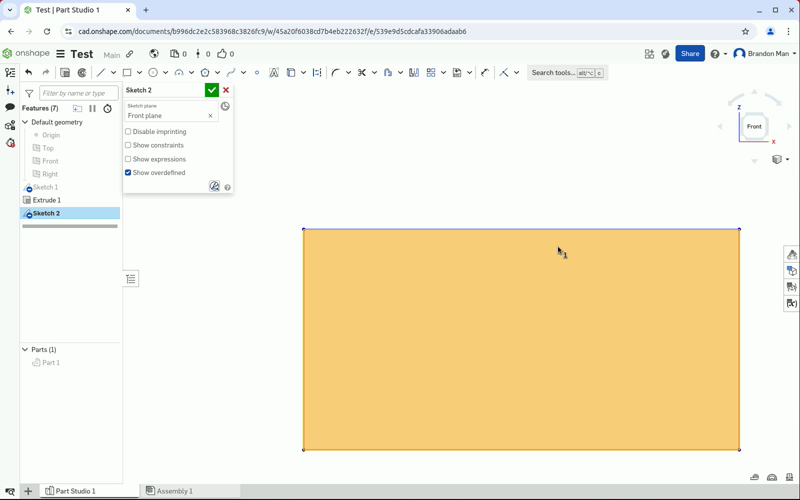
scroll(-6)
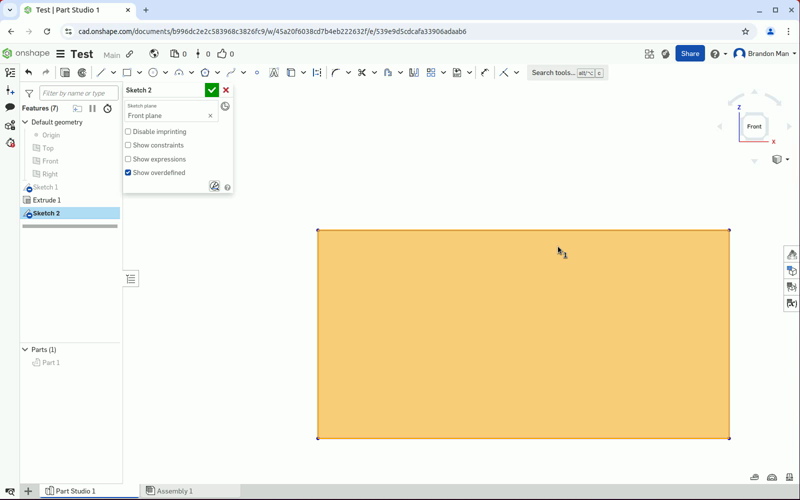
scroll(-6)
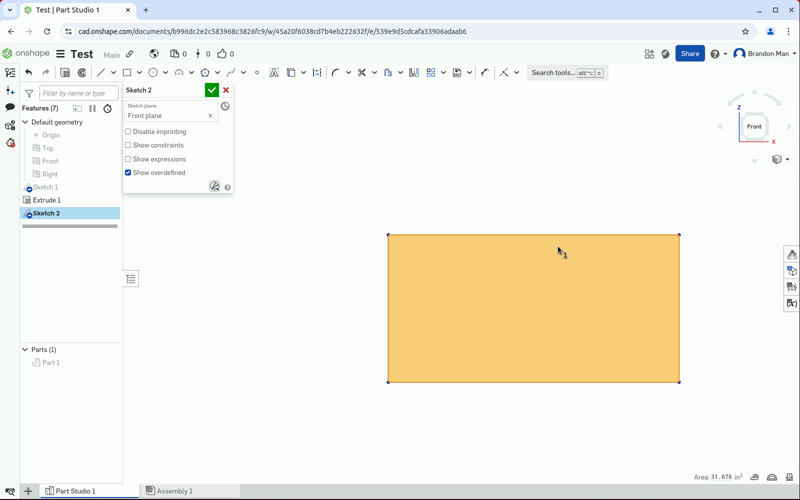
scroll(-6)
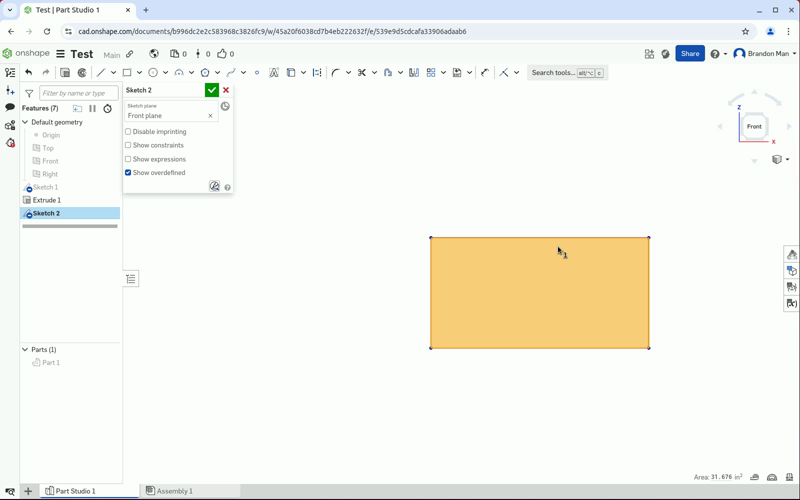
scroll(-6)
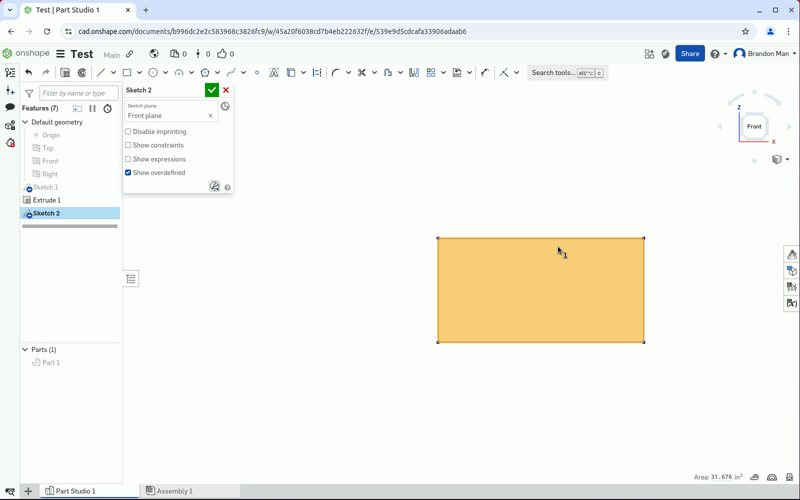
scroll(-6)
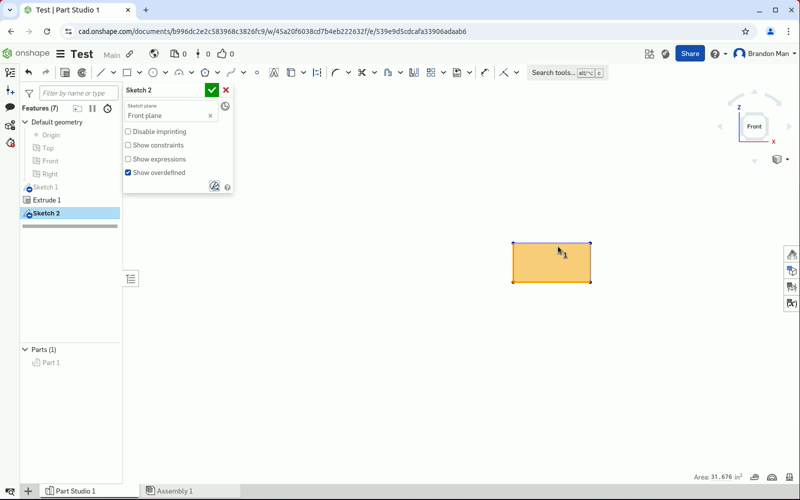
scroll(-6)
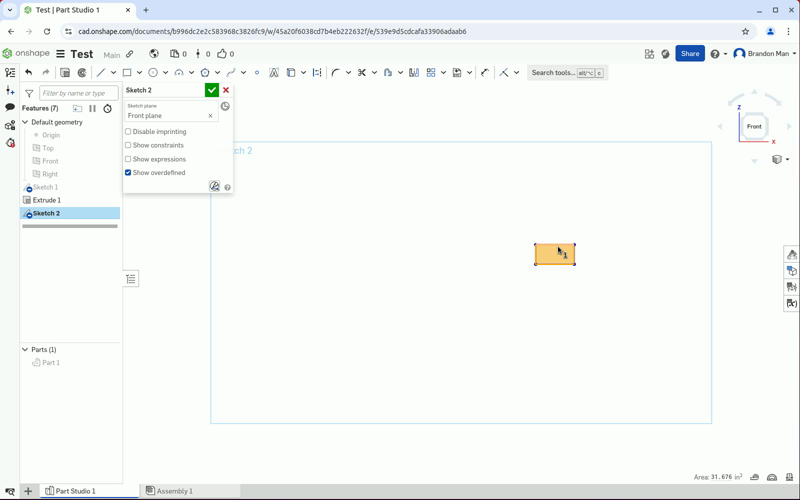
mouse_move(73, 352)
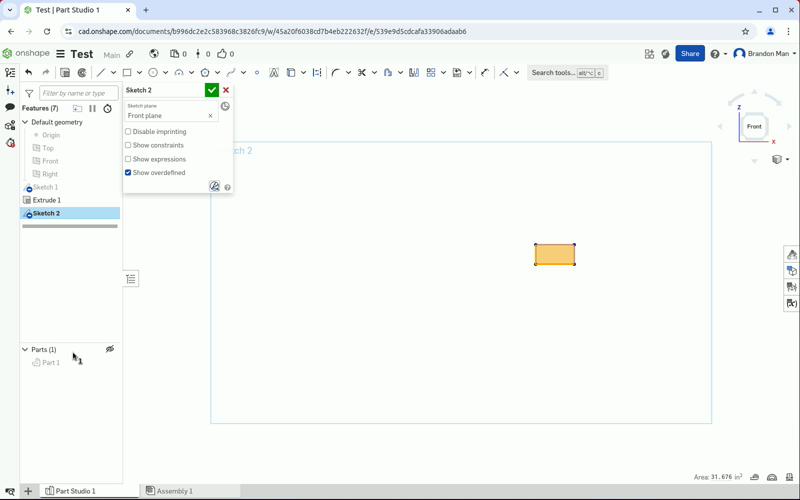
key(shift+y)
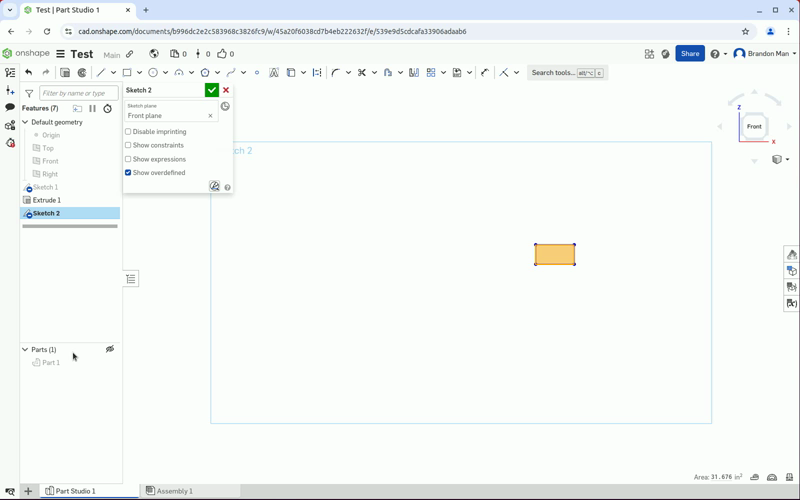
key(shift+e)
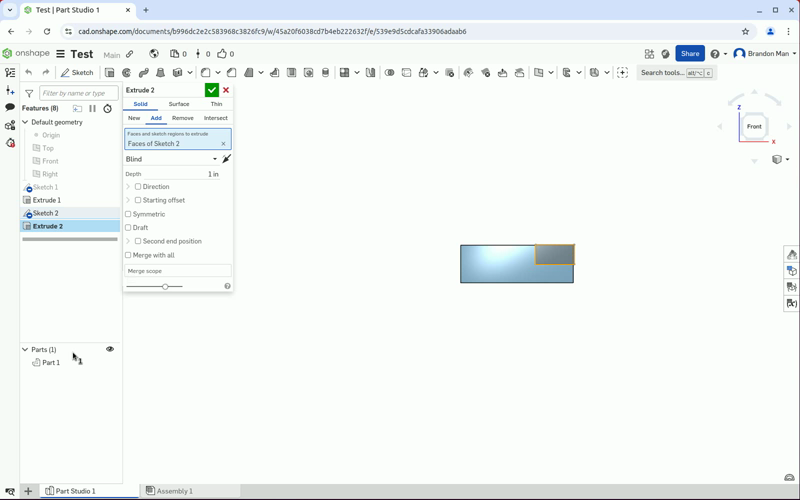
mouse_move(143, 106)
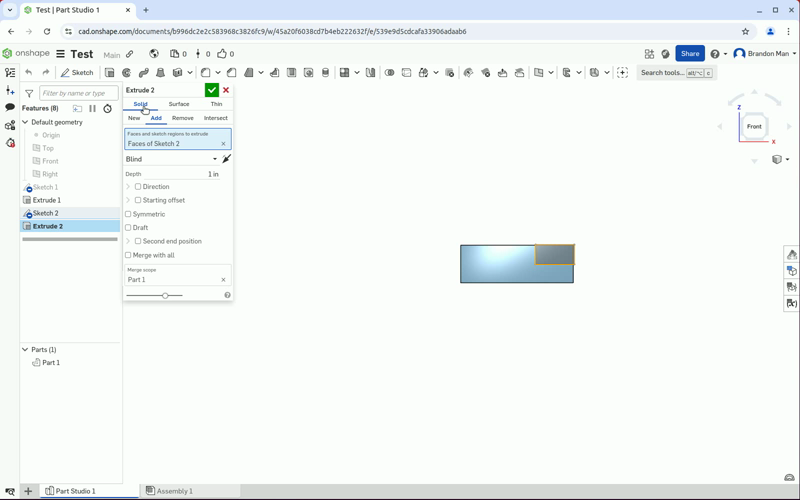
click(143, 106)
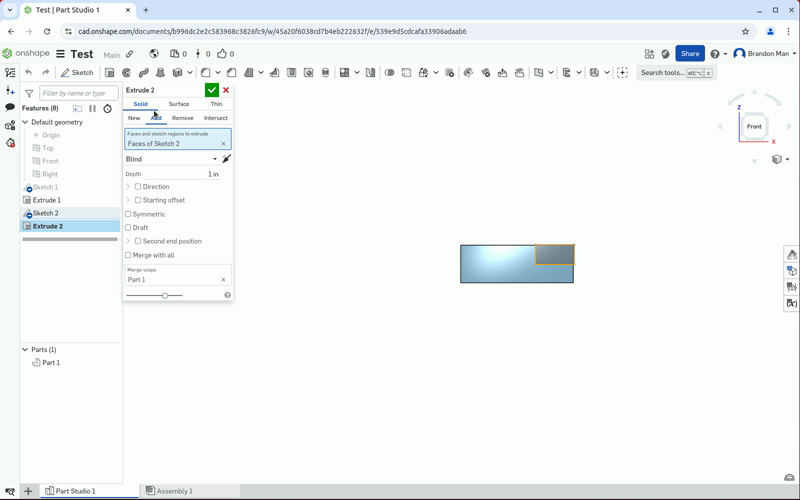
mouse_move(186, 120)
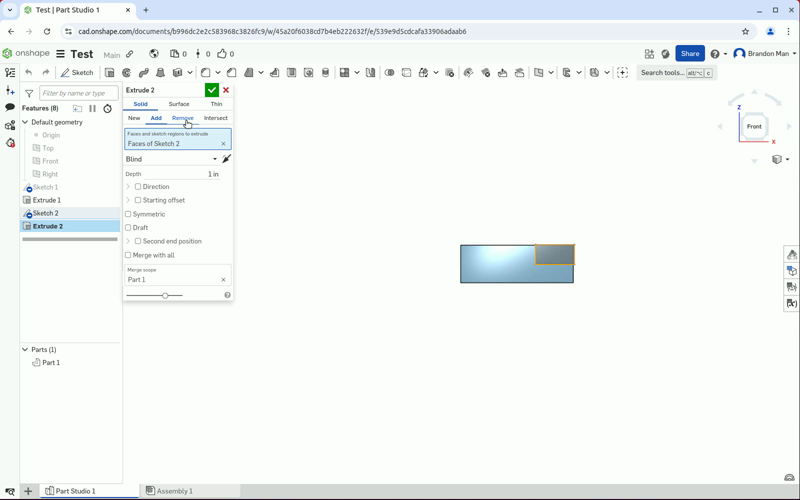
click(186, 120)
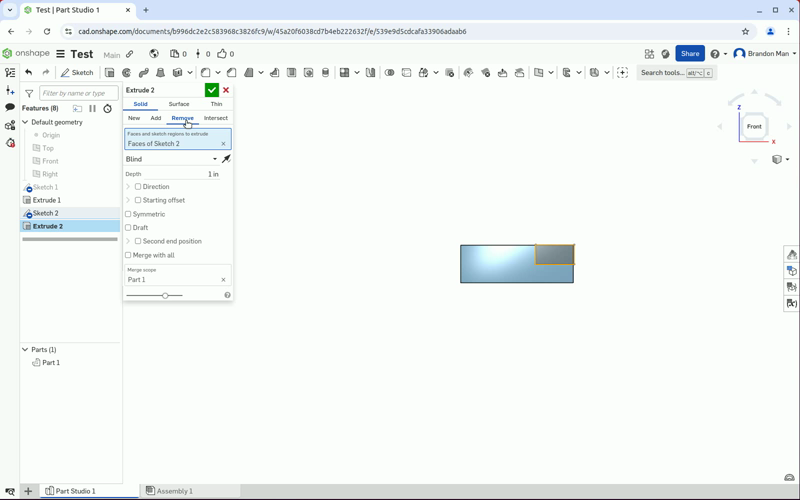
key(tab, 4)
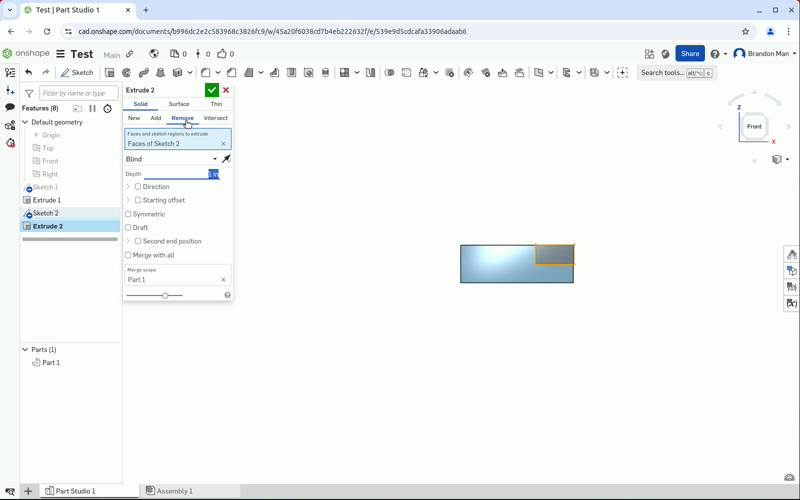
text(3.851)
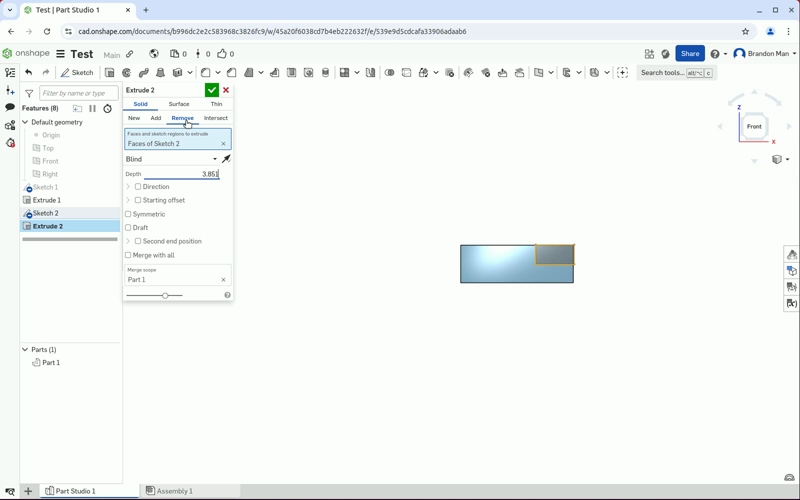
key(tab, 6)
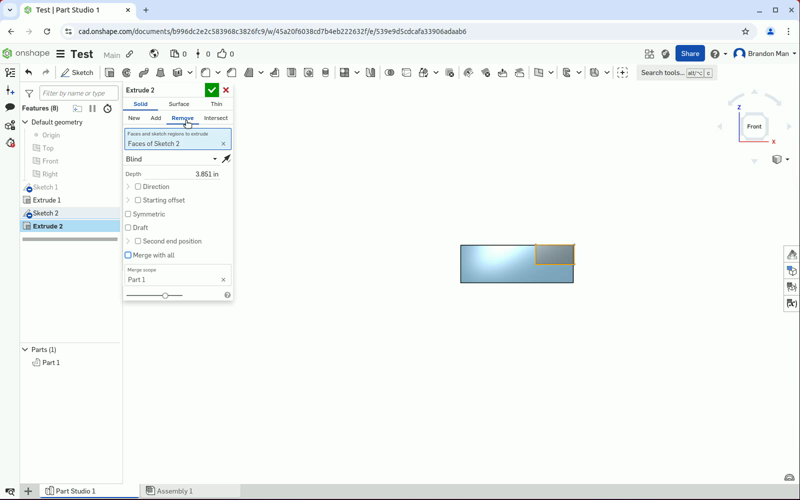
key(space)
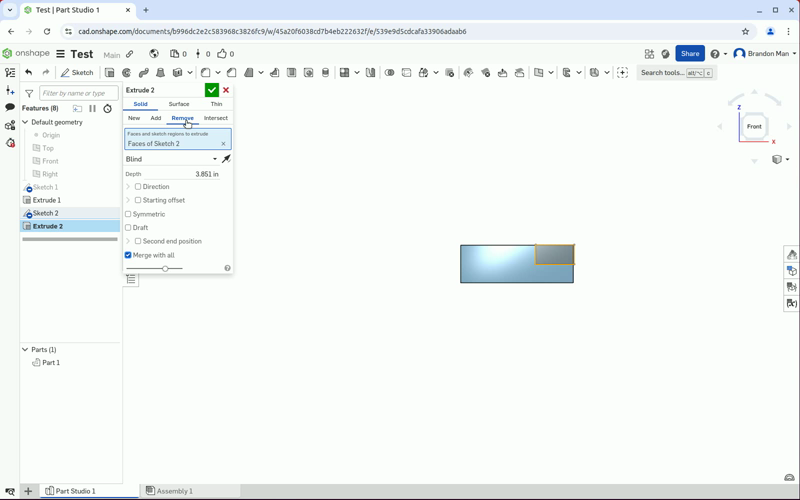
key(enter)
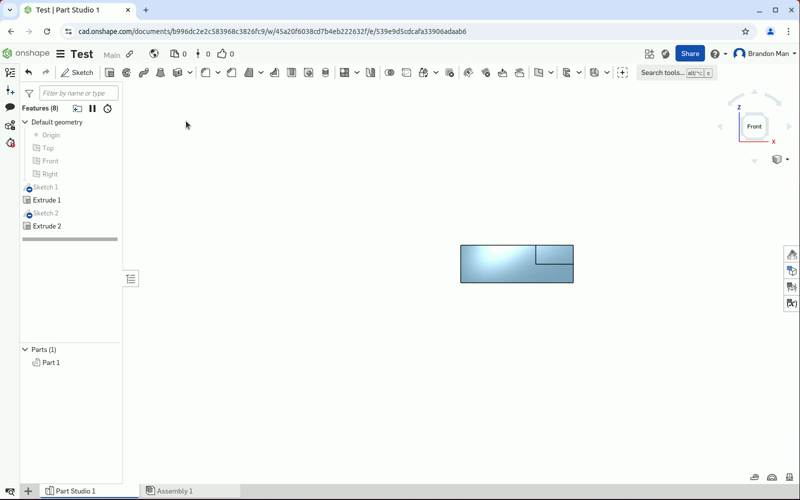
key(shift+h)
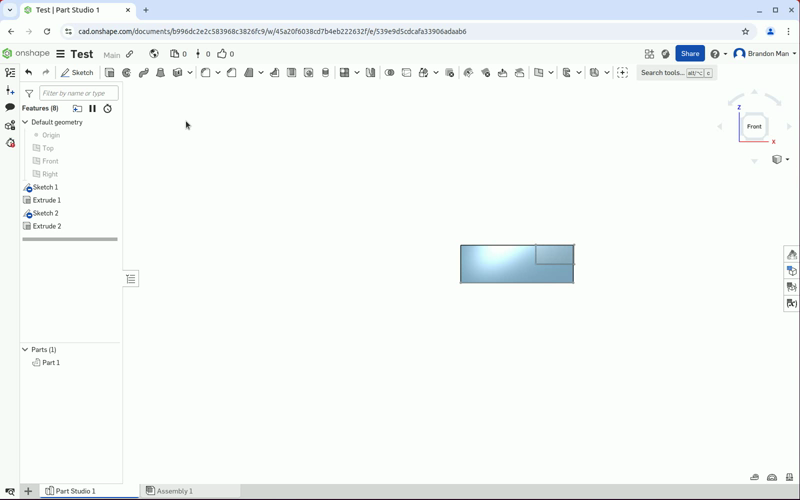
key(shift+h)
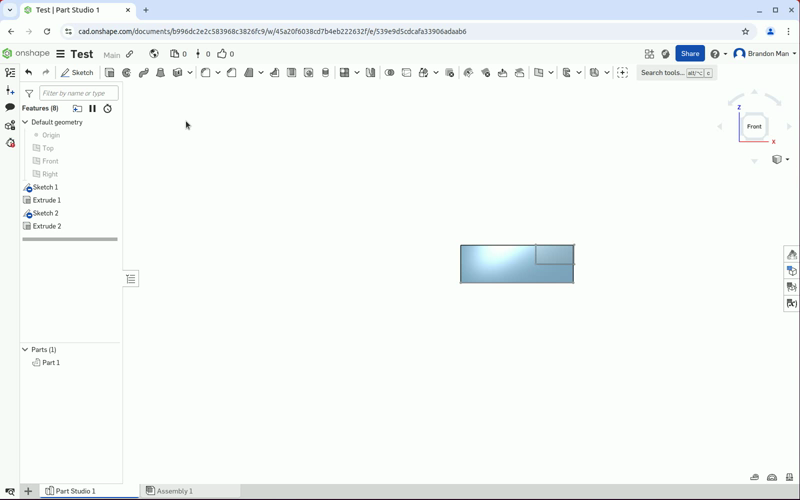
key(shift+7)
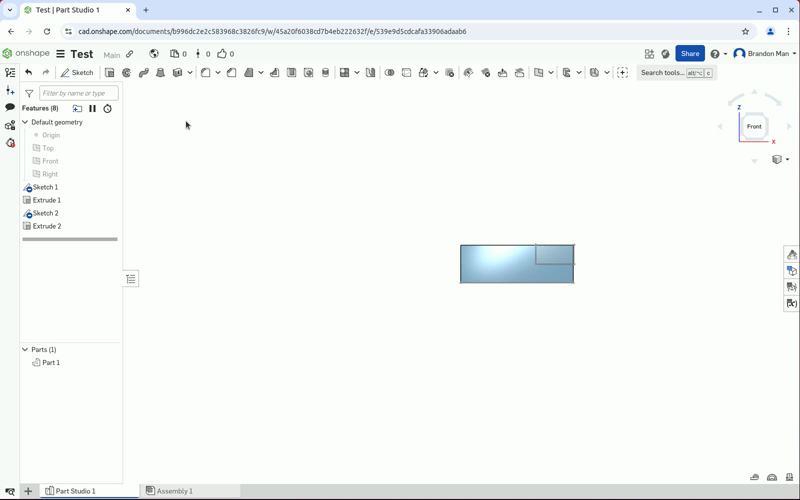
key(left, 2)
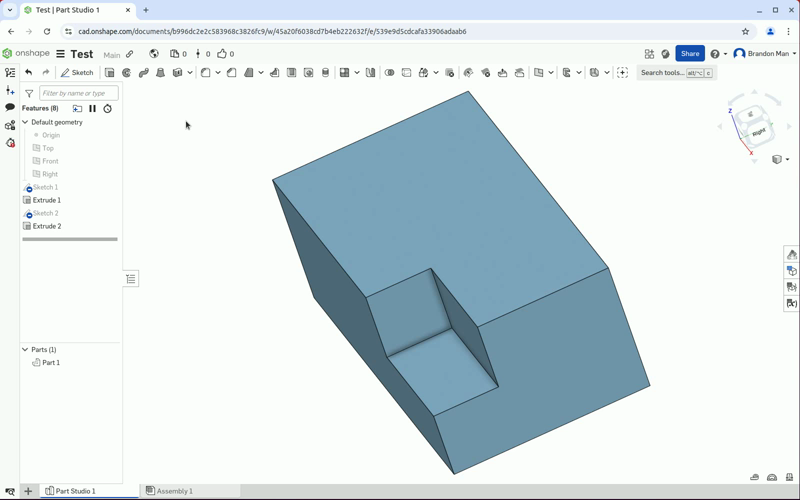
key(down, 2)
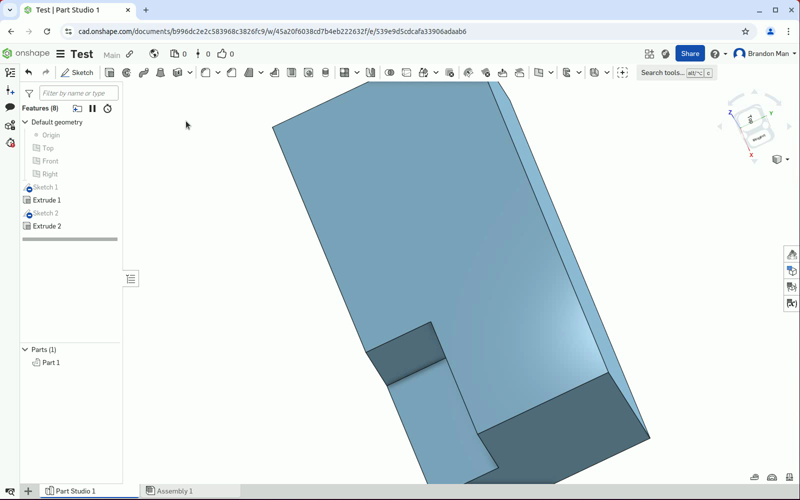
key(up, 2)
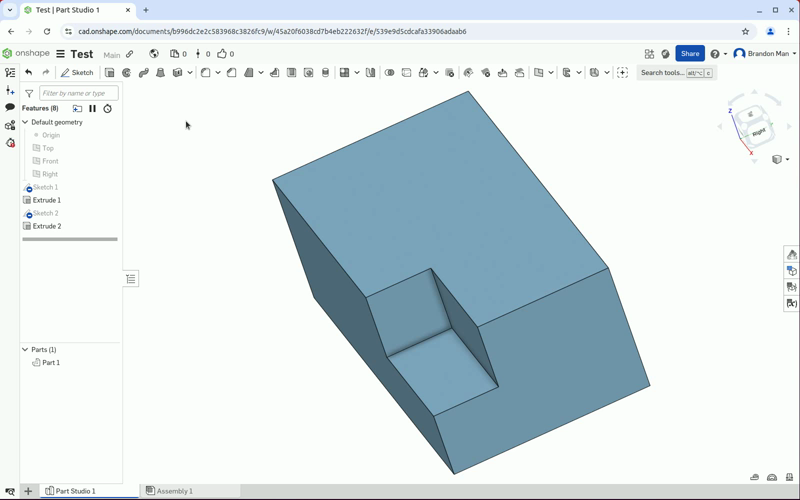
key(right, 2)
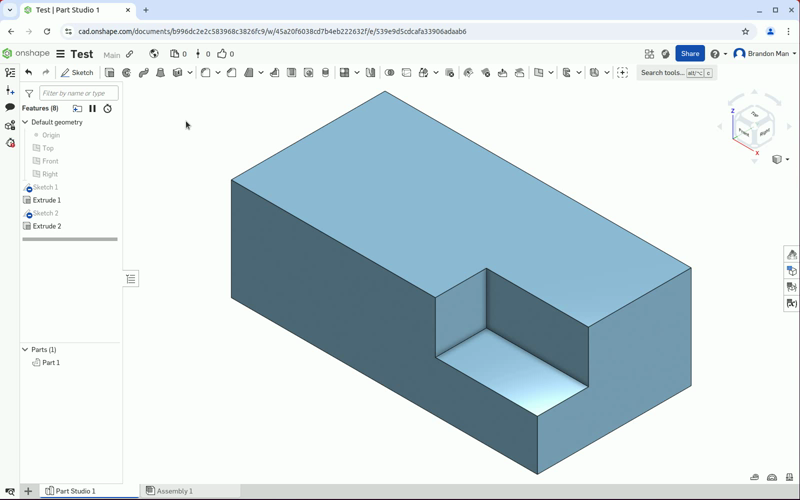
mouse_move(73, 189)
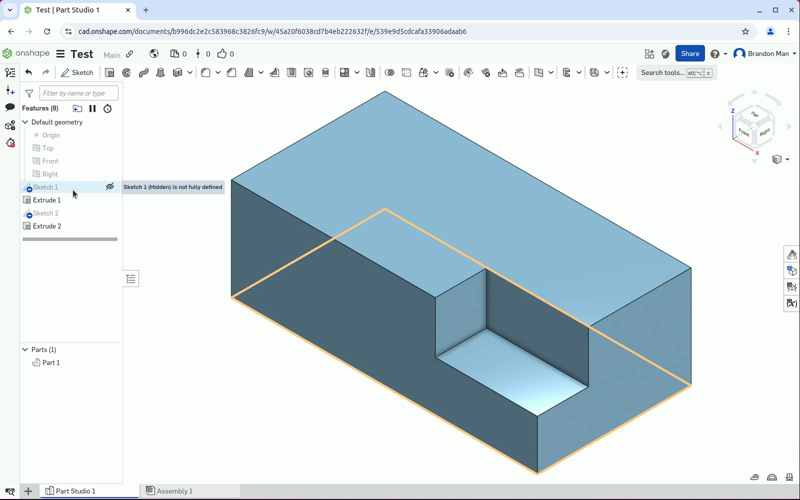
click(73, 189)